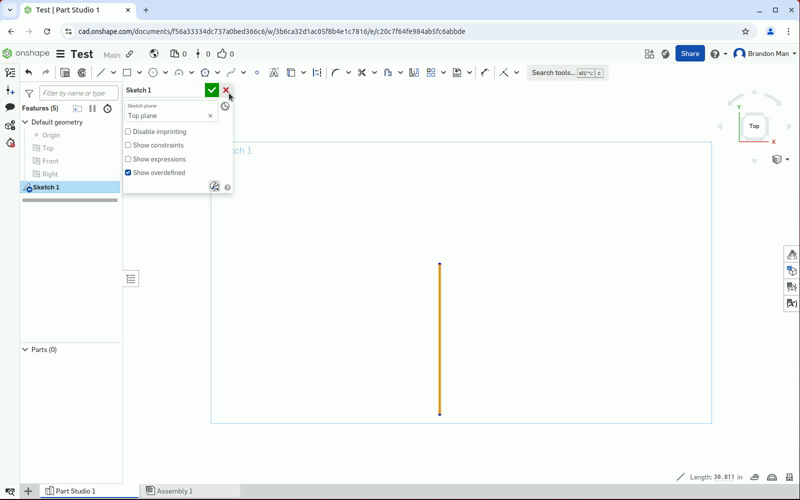
key(shift+h)
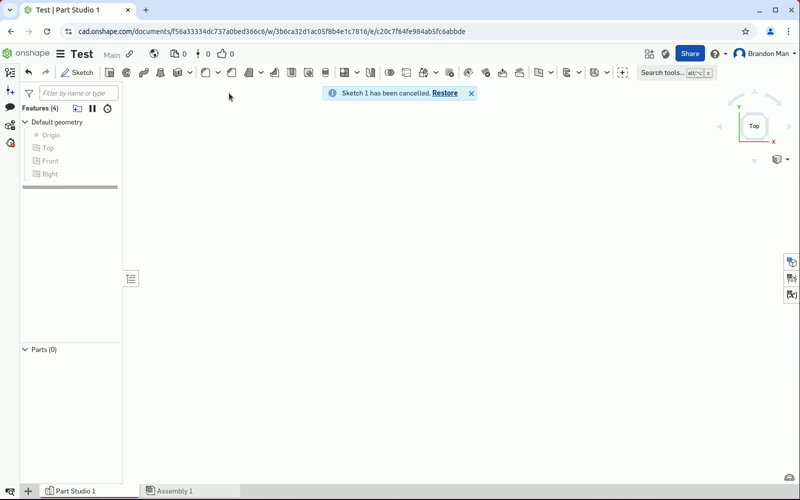
mouse_move(73, 352)
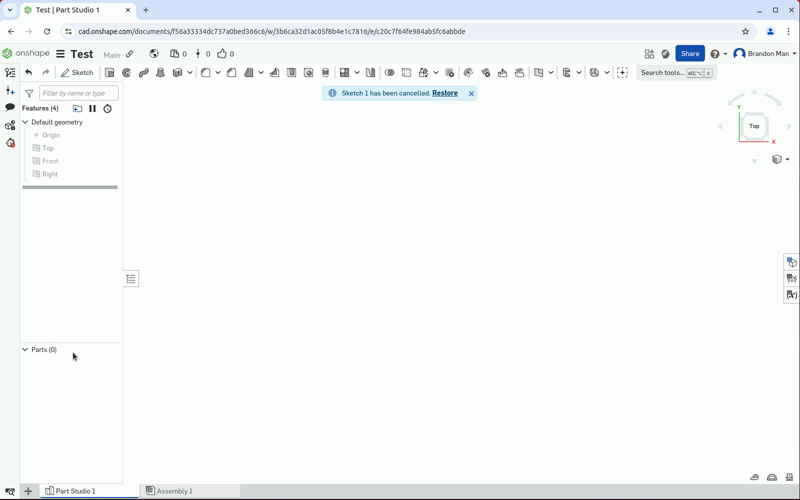
key(y)
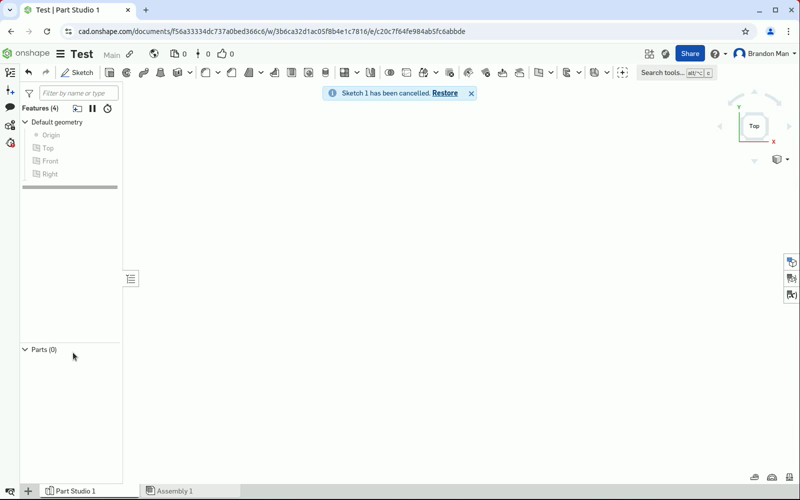
key(shift+p)
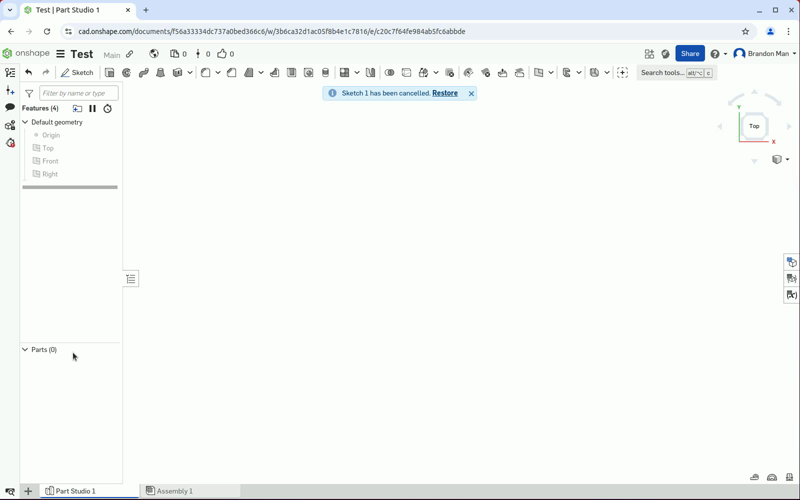
key(space)
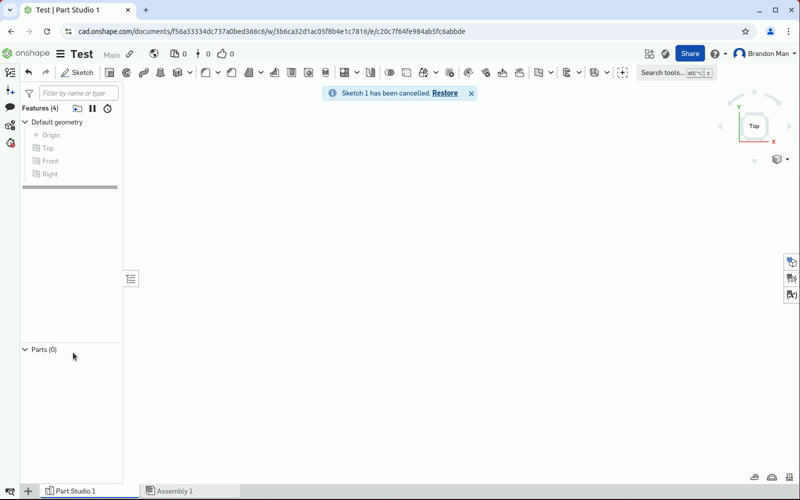
key_down(shift)
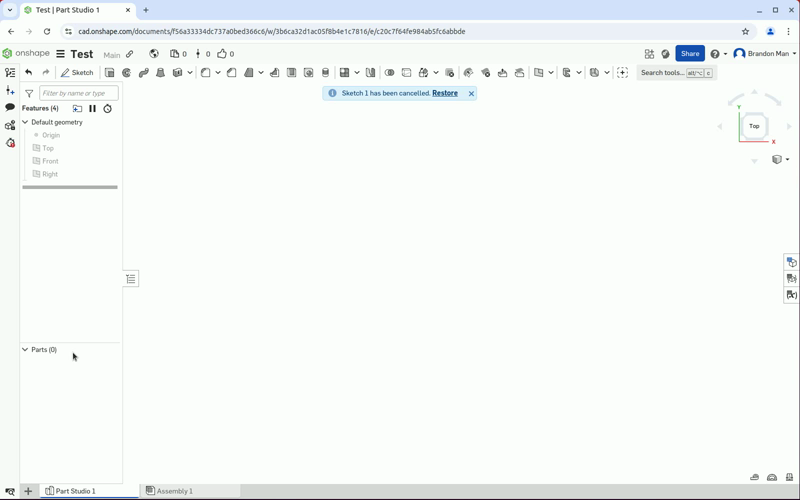
key(up)
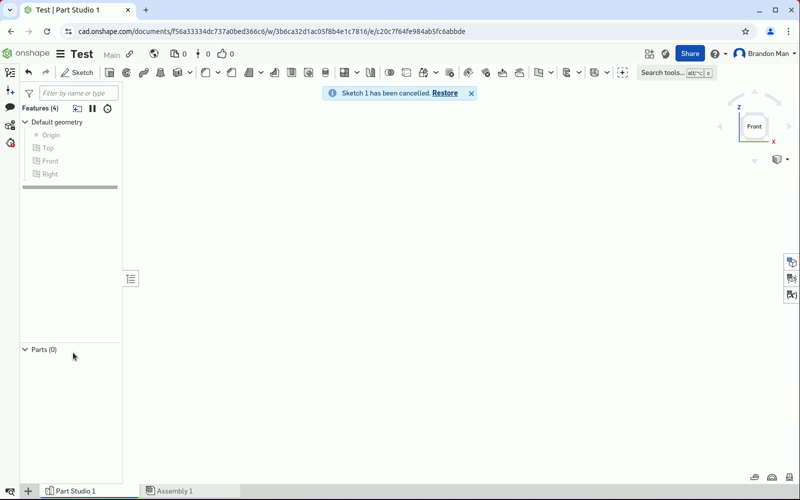
key_up(shift)
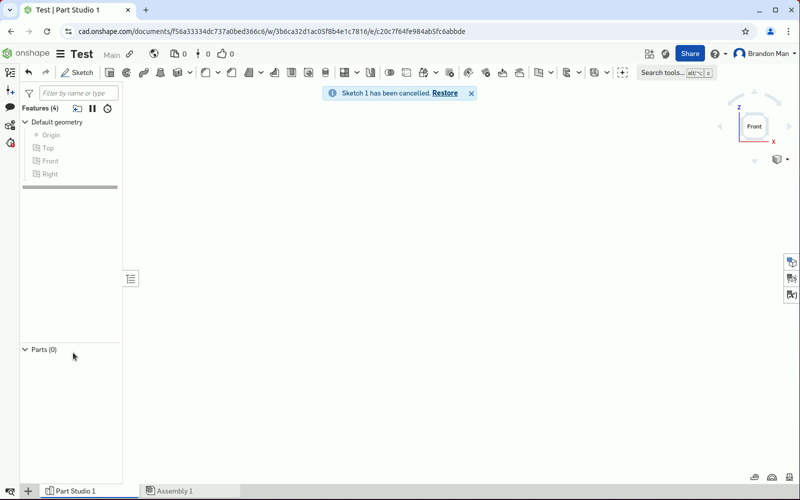
mouse_move(73, 352)
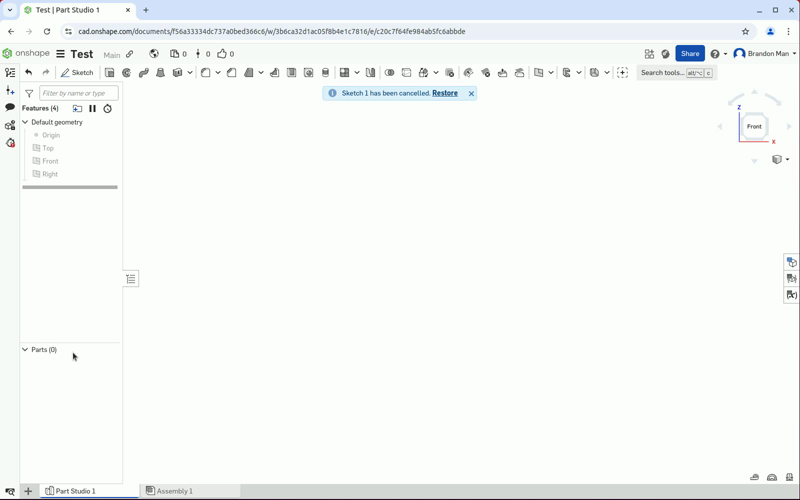
key(shift+y)
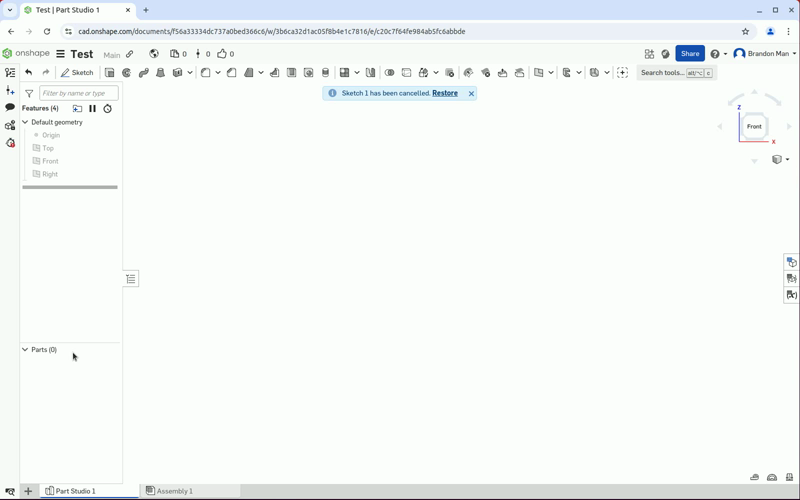
key(shift+s)
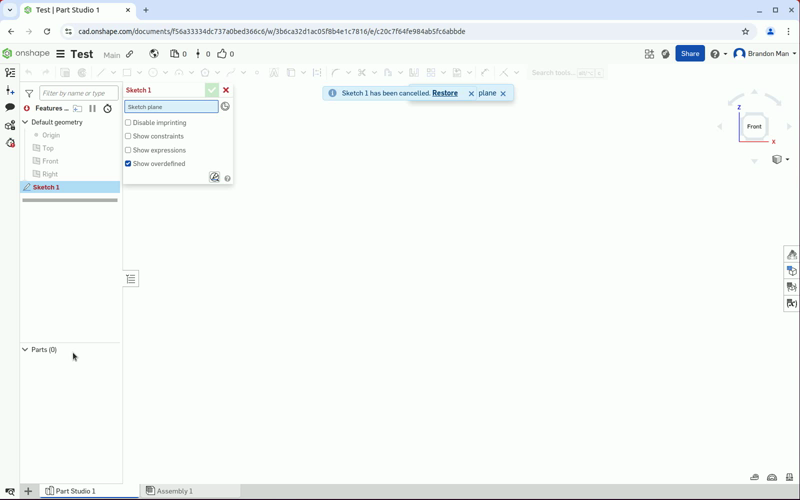
mouse_move(73, 163)
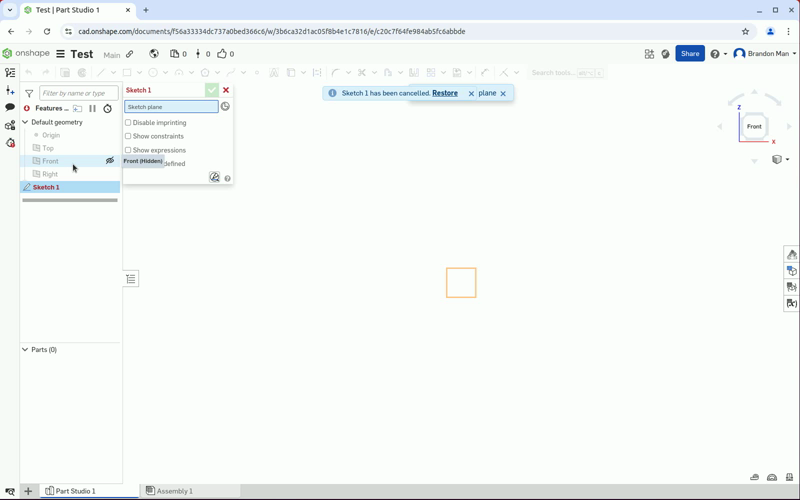
click(73, 163)
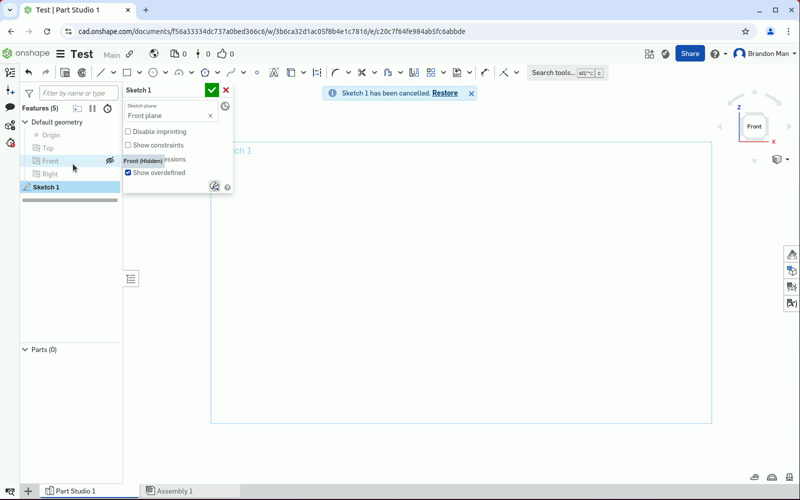
mouse_move(73, 352)
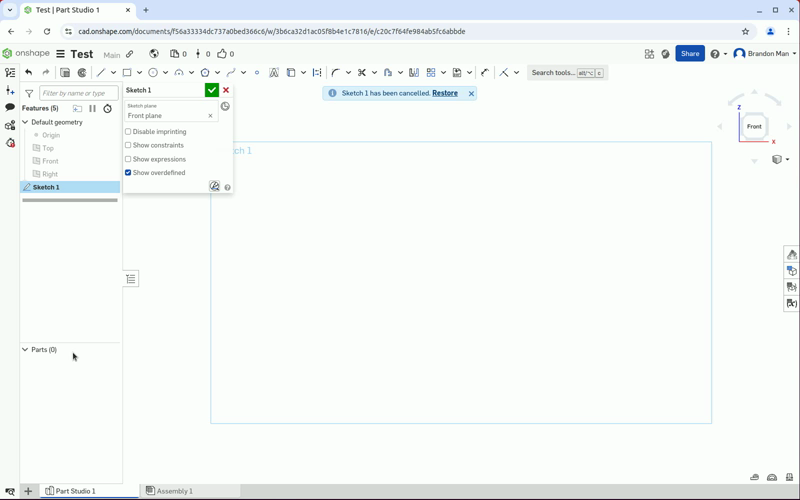
key(y)
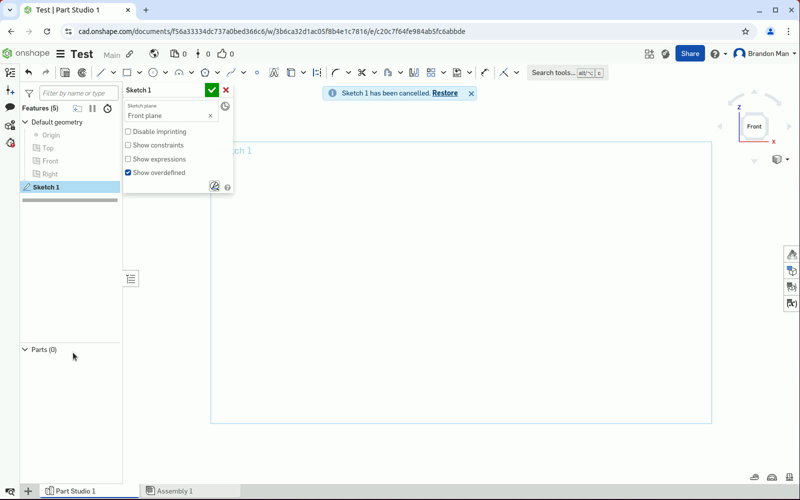
key(l)
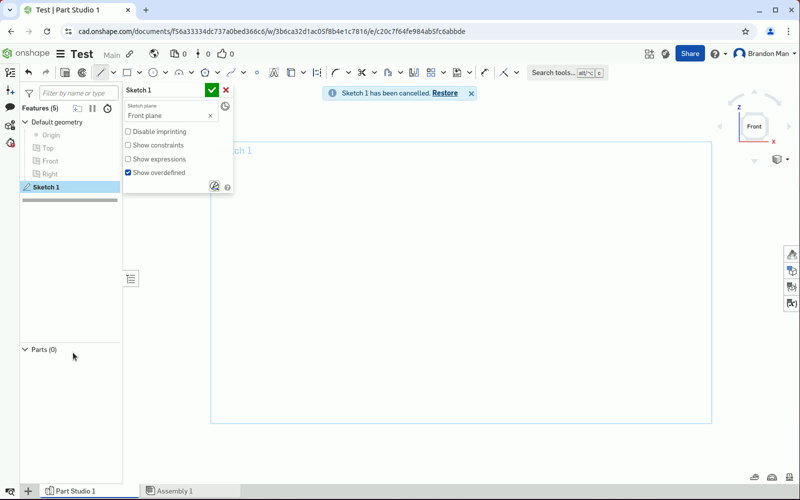
key_down(shift)
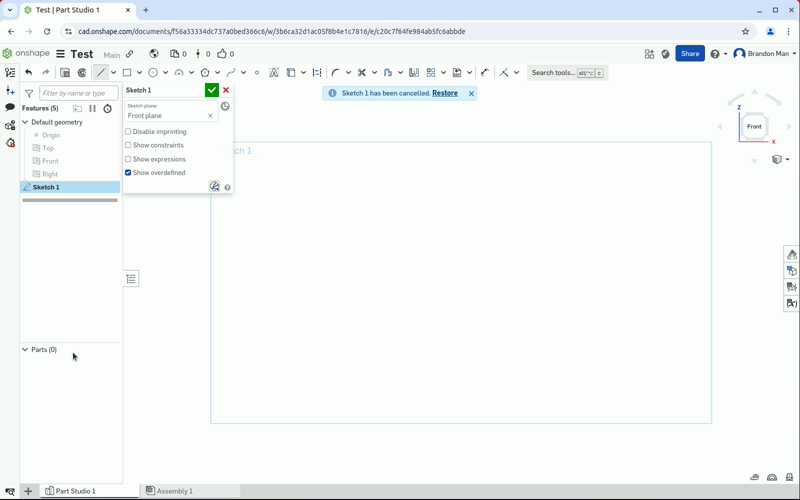
mouse_move(348, 327)
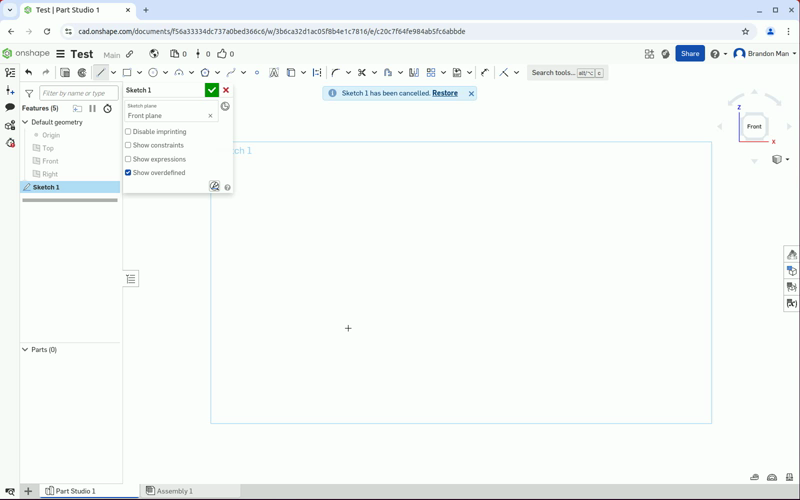
click(348, 327)
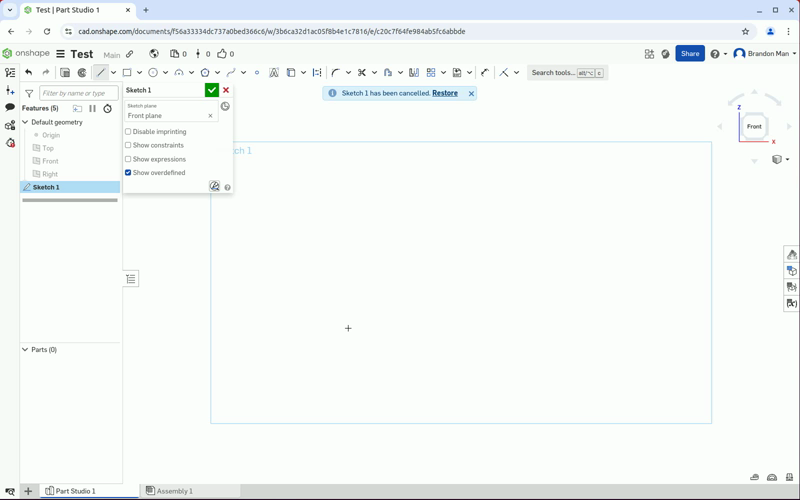
key_up(shift)
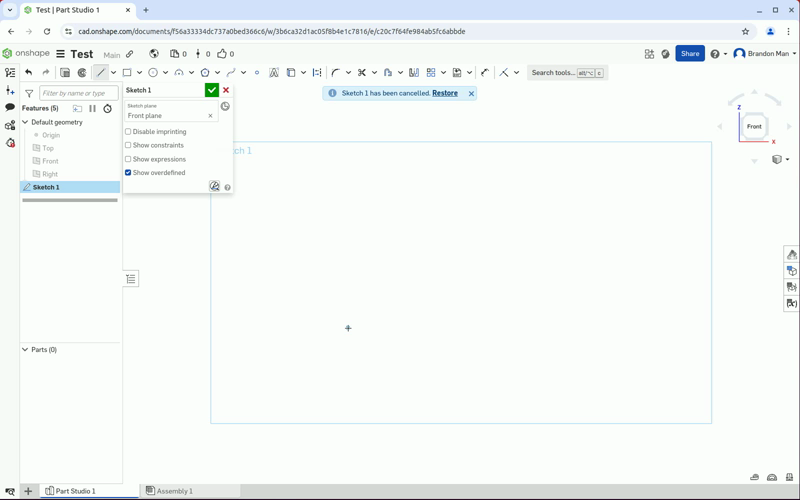
key_down(shift)
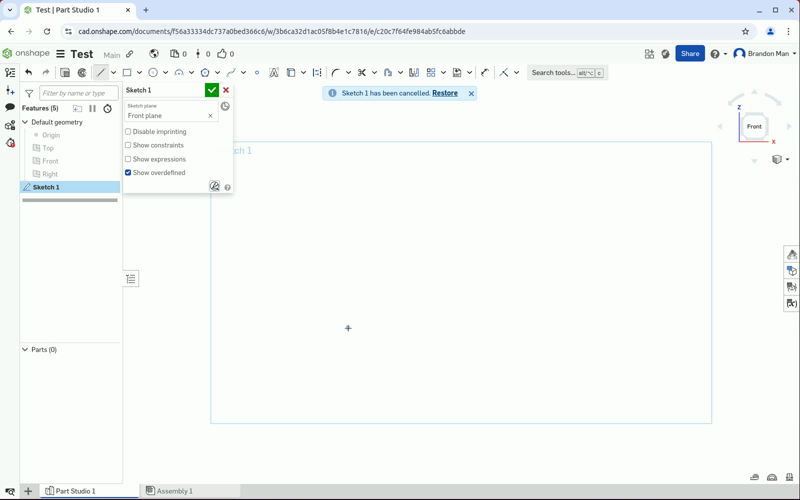
mouse_move(572, 327)
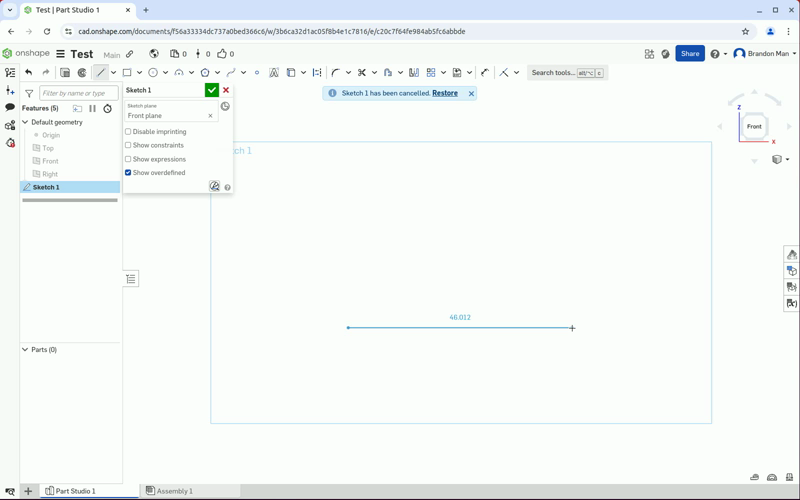
click(572, 327)
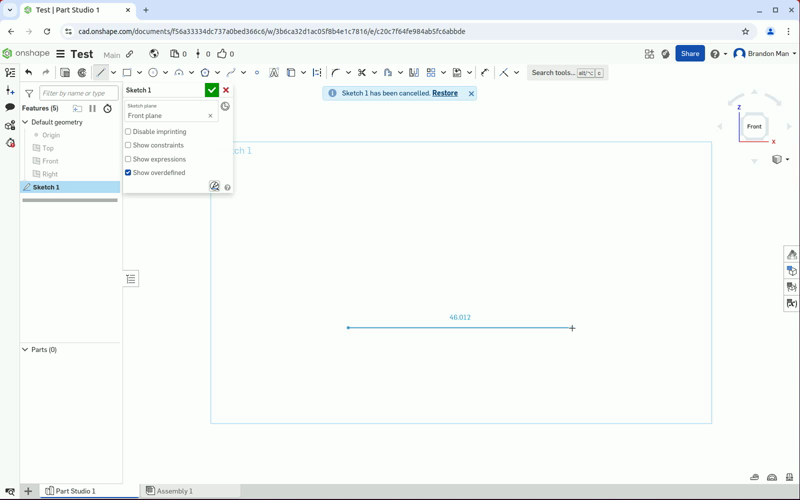
key_up(shift)
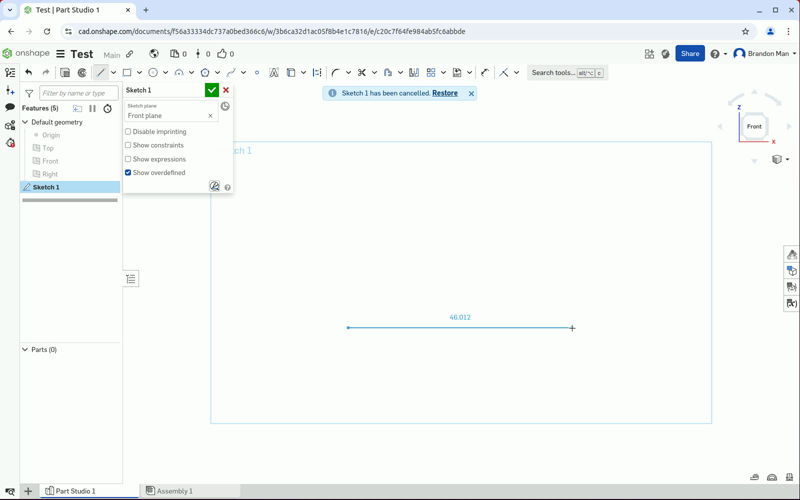
key_down(shift)
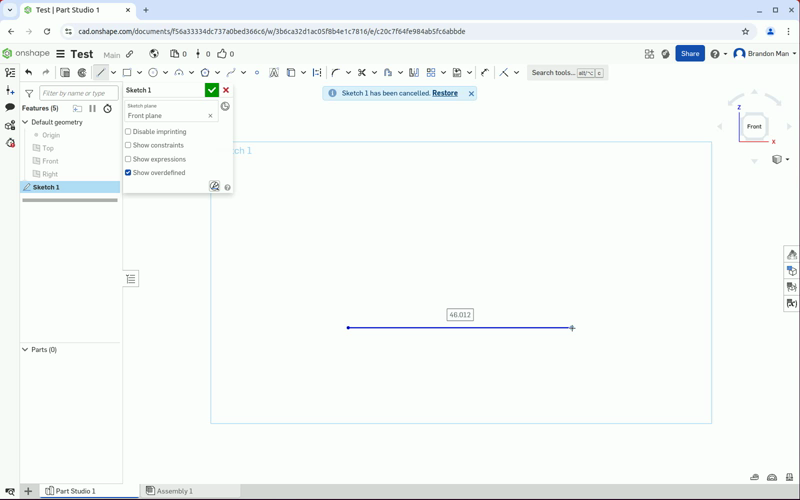
mouse_move(572, 237)
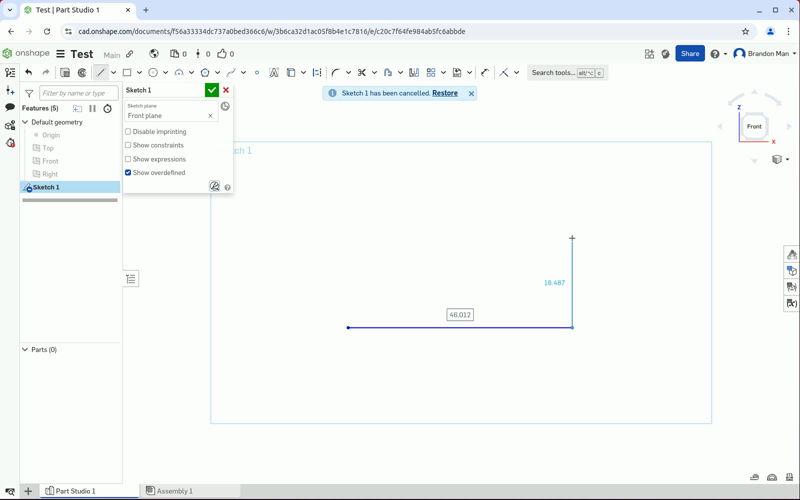
click(572, 237)
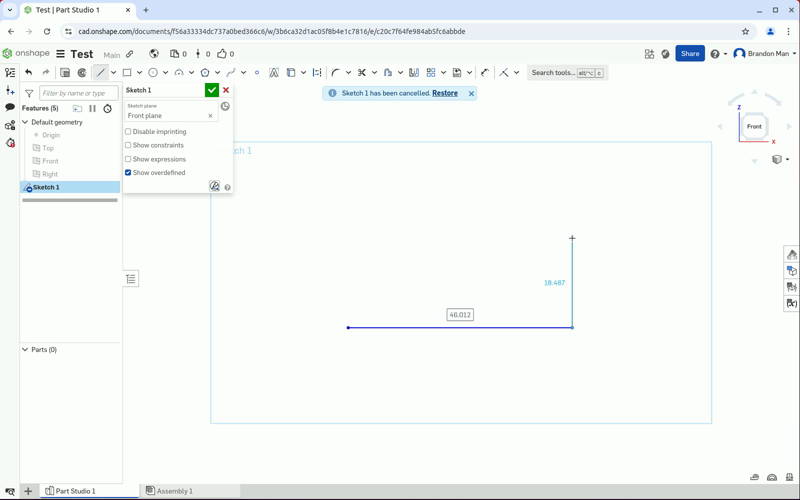
key_up(shift)
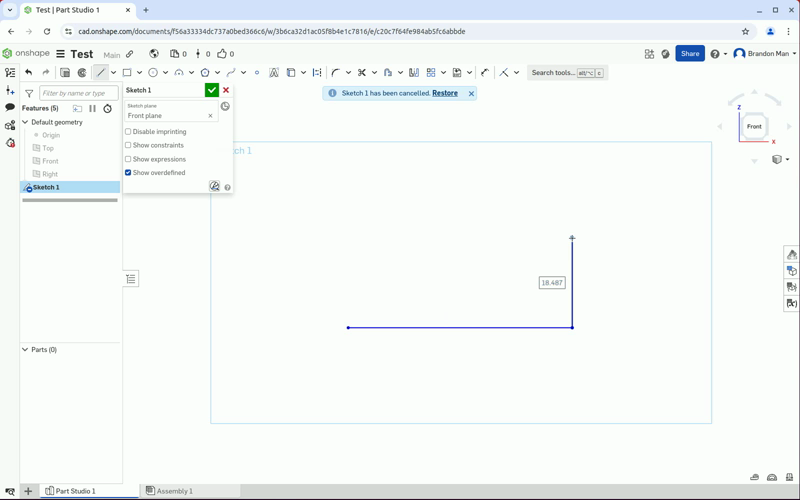
key_down(shift)
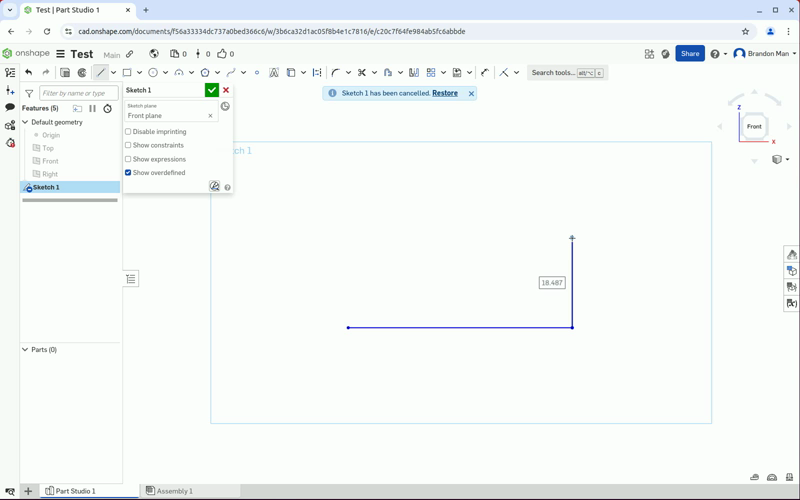
mouse_move(348, 237)
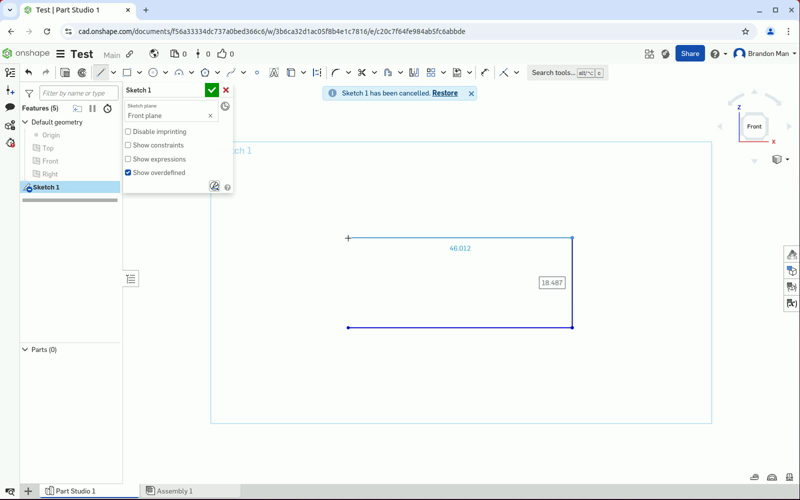
click(348, 237)
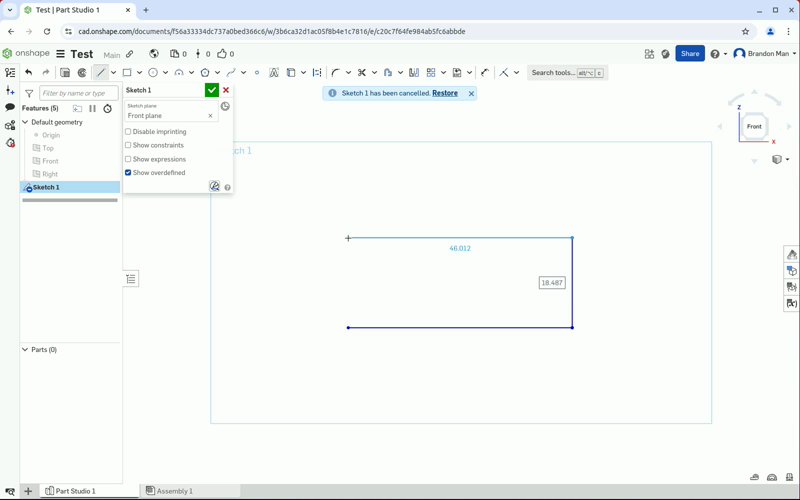
key_up(shift)
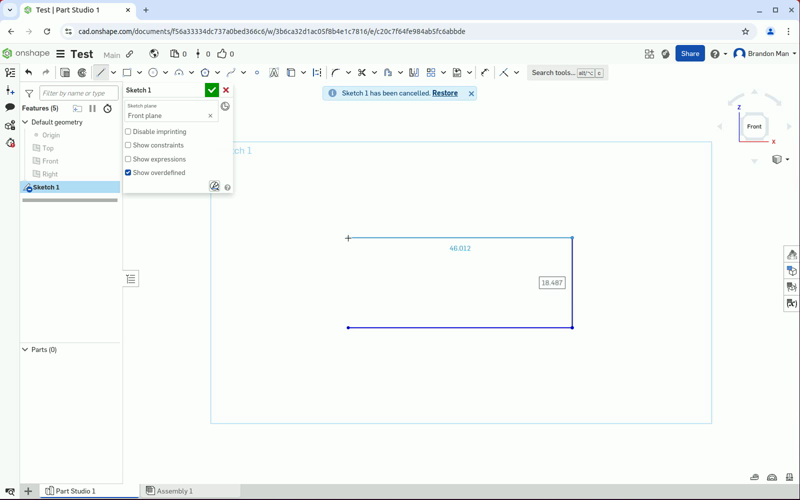
key_down(shift)
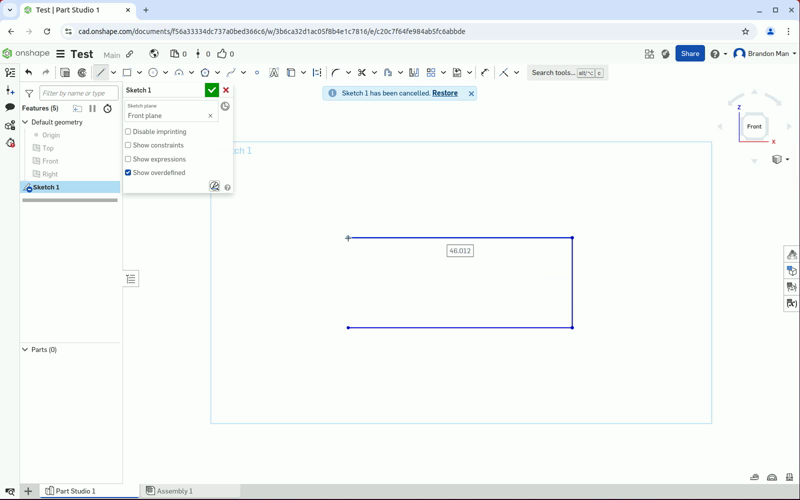
mouse_move(348, 327)
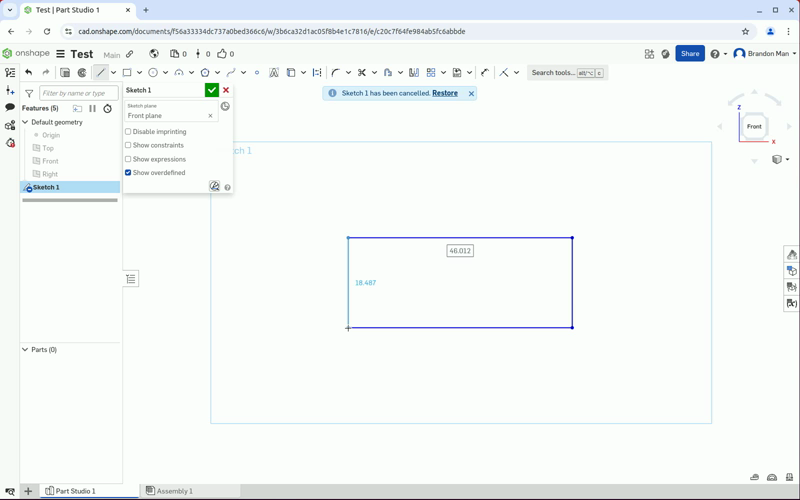
key_up(shift)
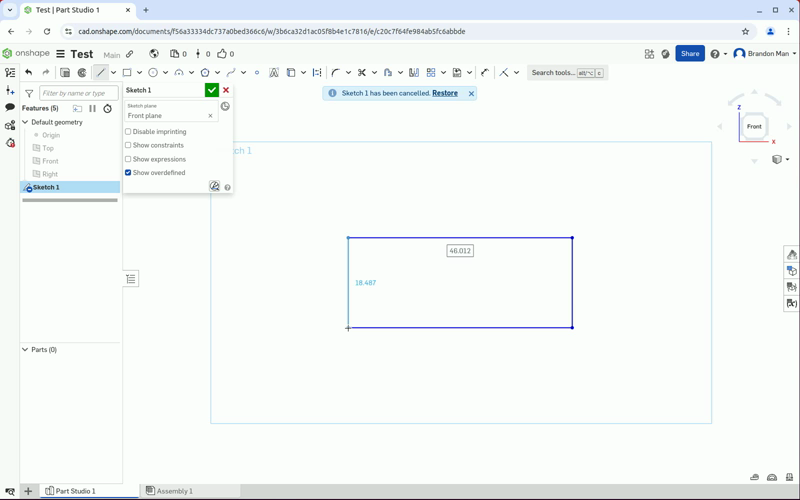
click(348, 327)
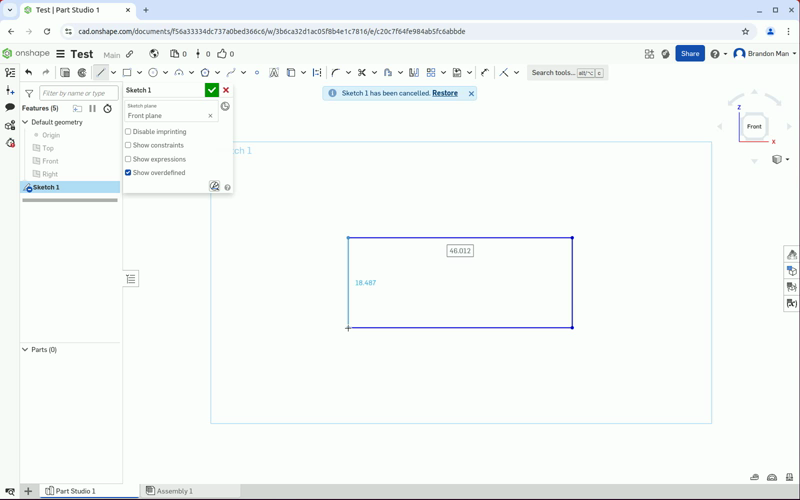
key(esc)
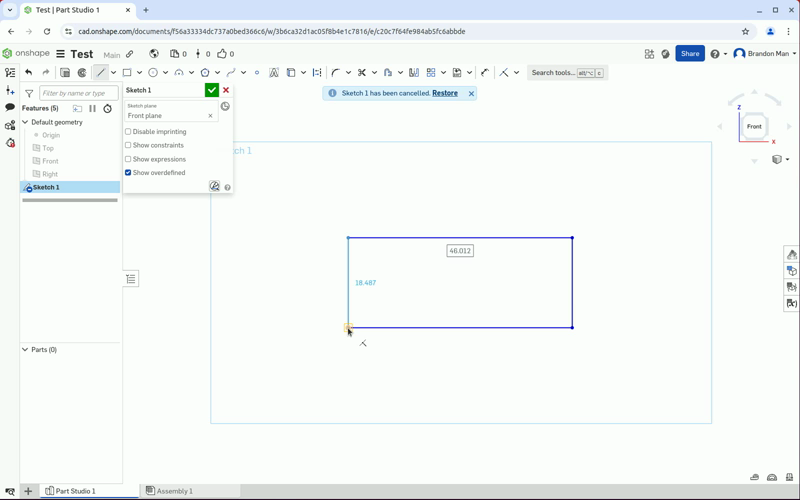
mouse_move(365, 294)
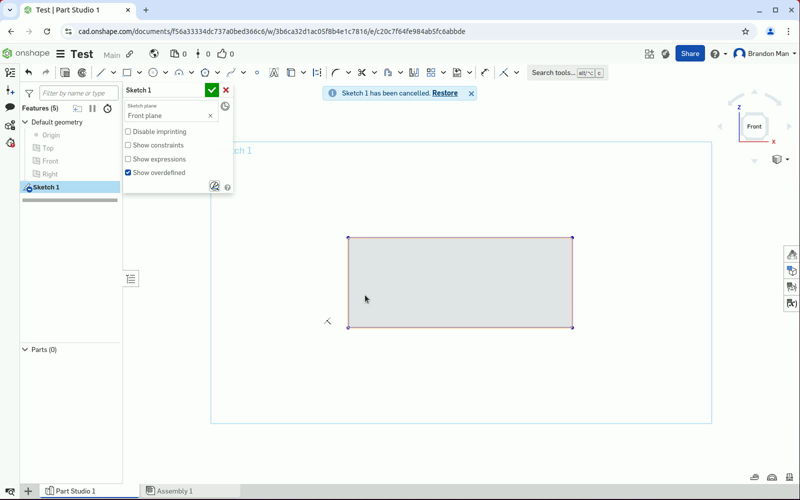
click(365, 294)
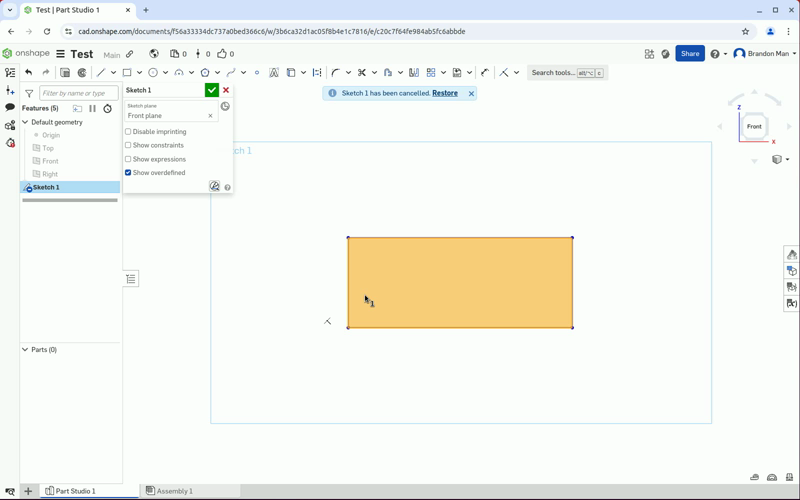
mouse_move(73, 352)
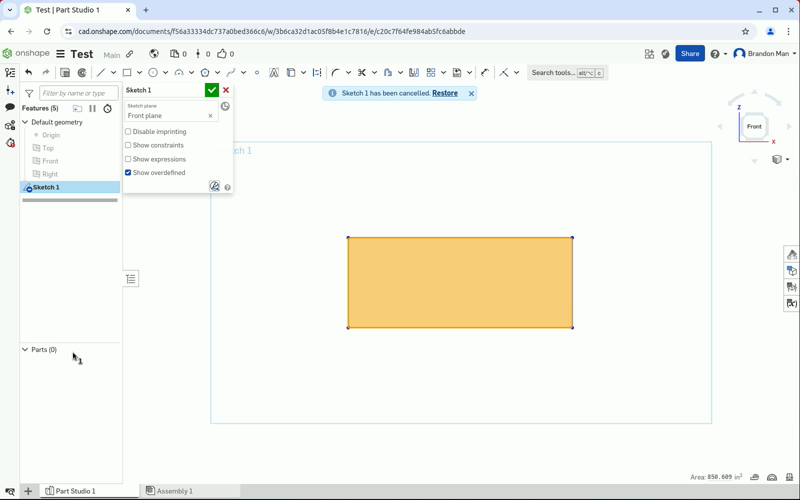
key(shift+y)
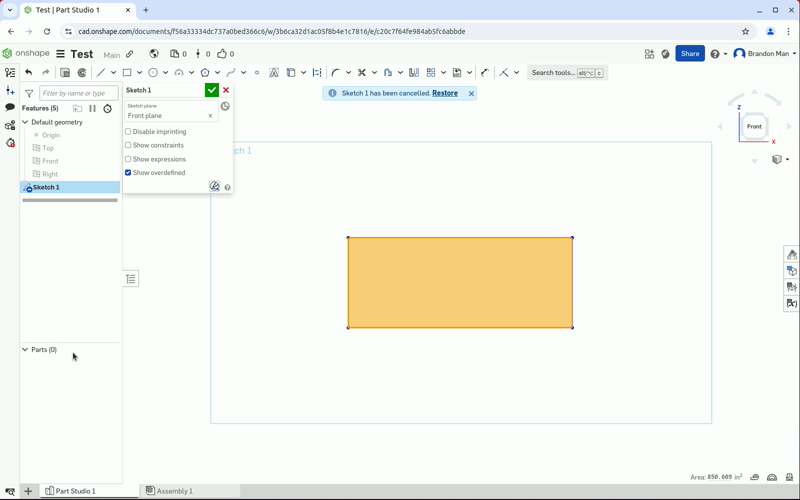
key(shift+e)
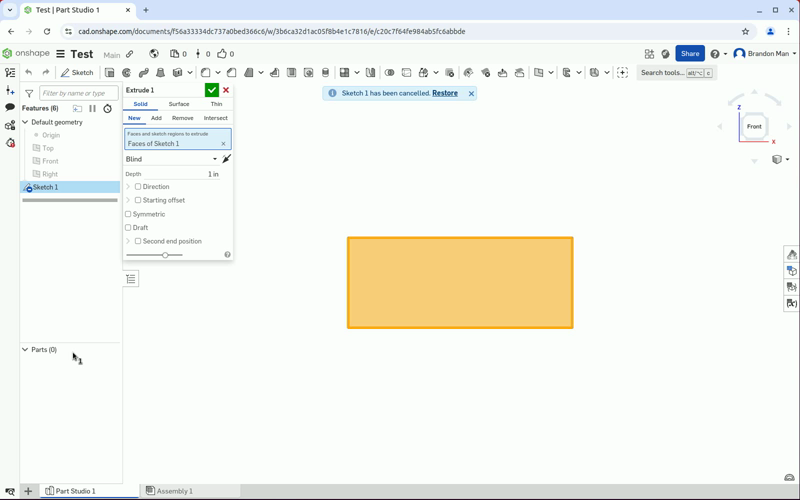
mouse_move(143, 106)
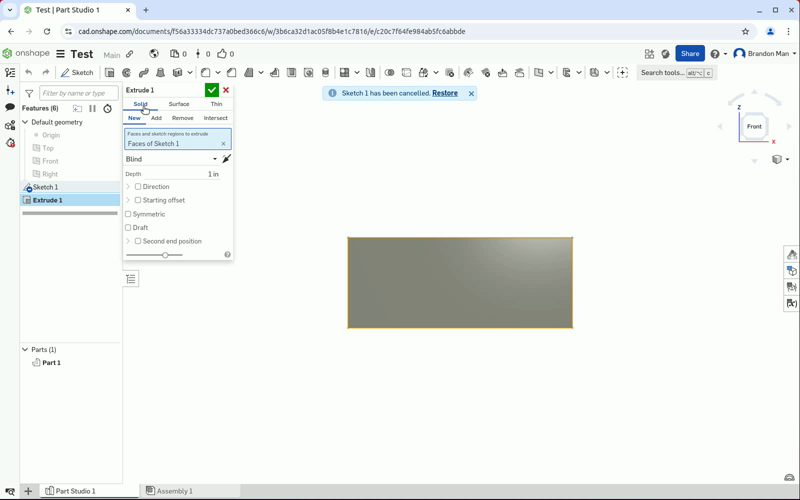
click(143, 106)
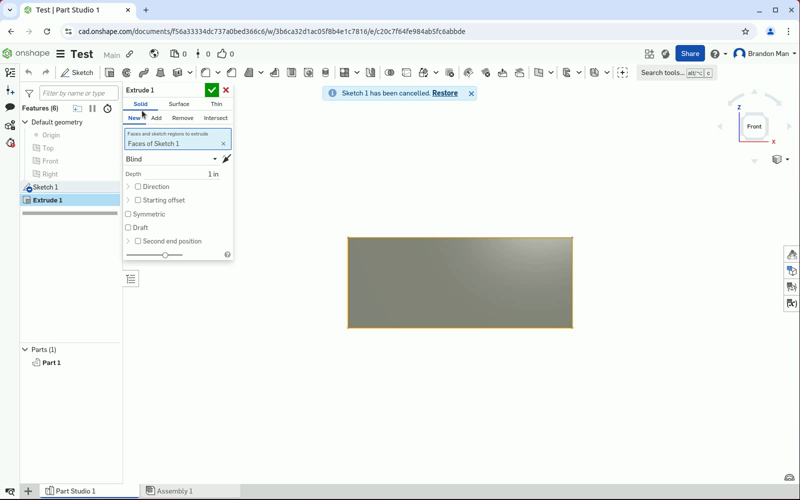
mouse_move(137, 120)
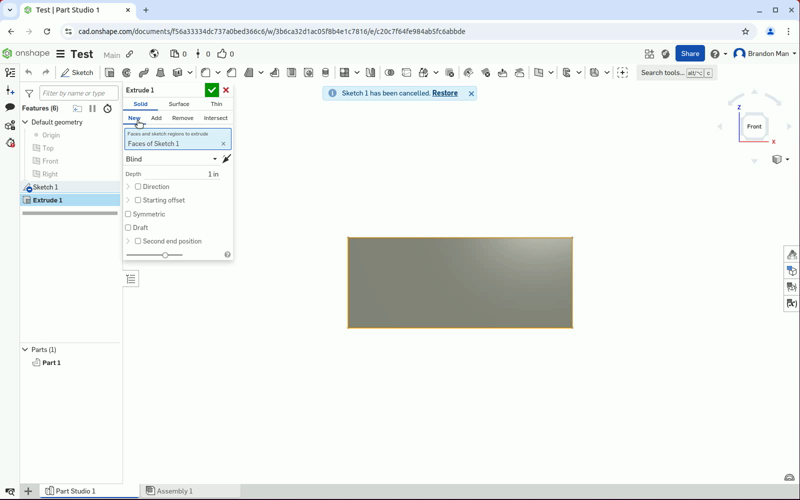
click(137, 120)
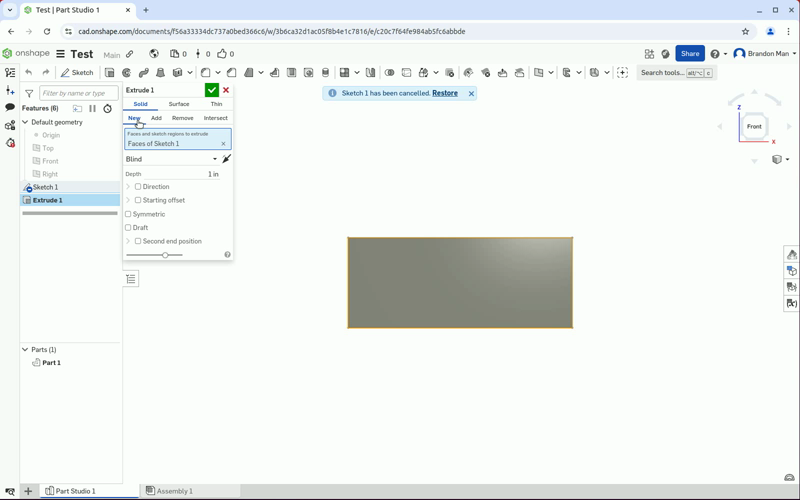
key(tab, 4)
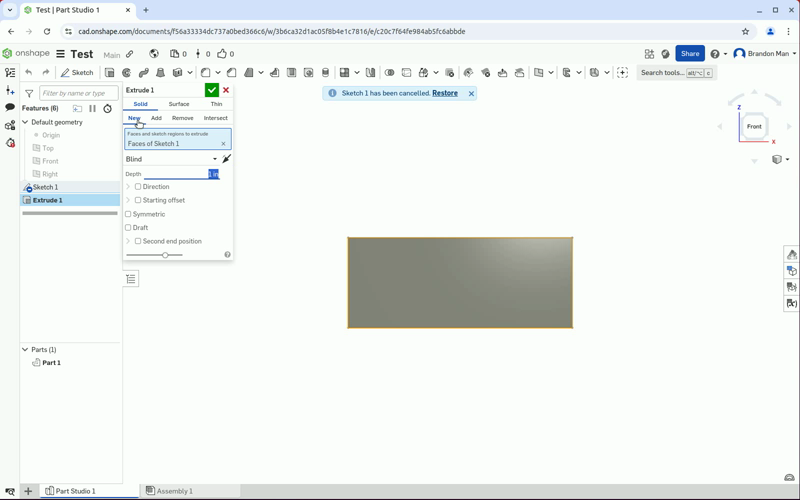
text(9.147)
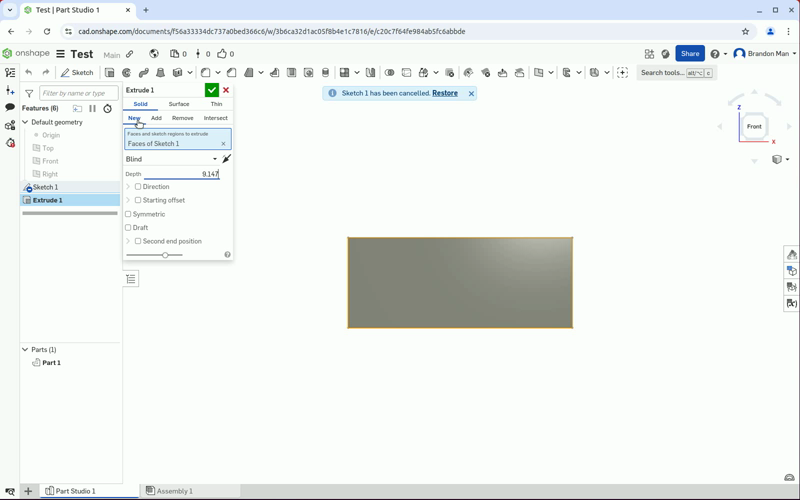
key(enter)
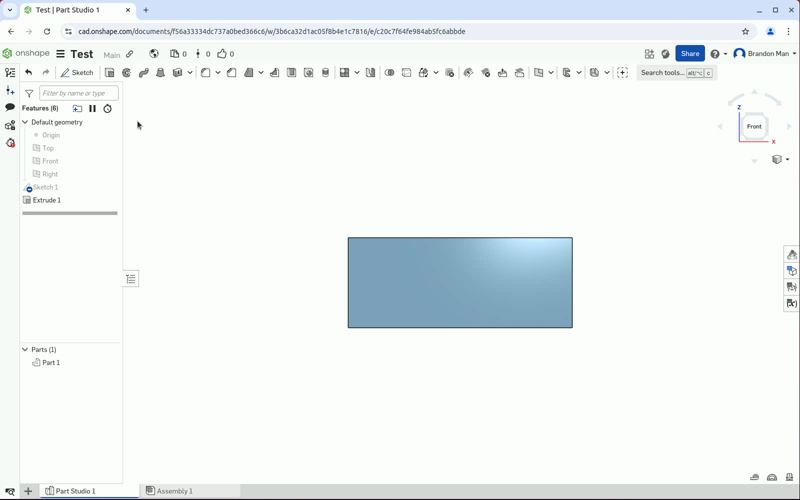
key(shift+h)
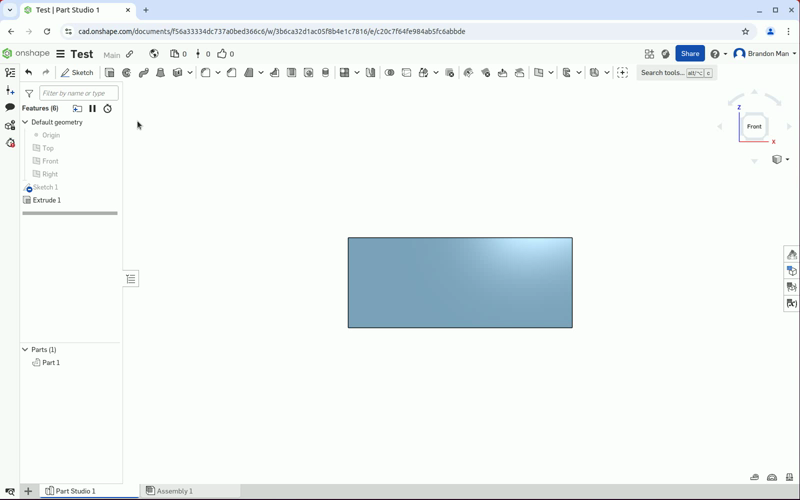
key(shift+h)
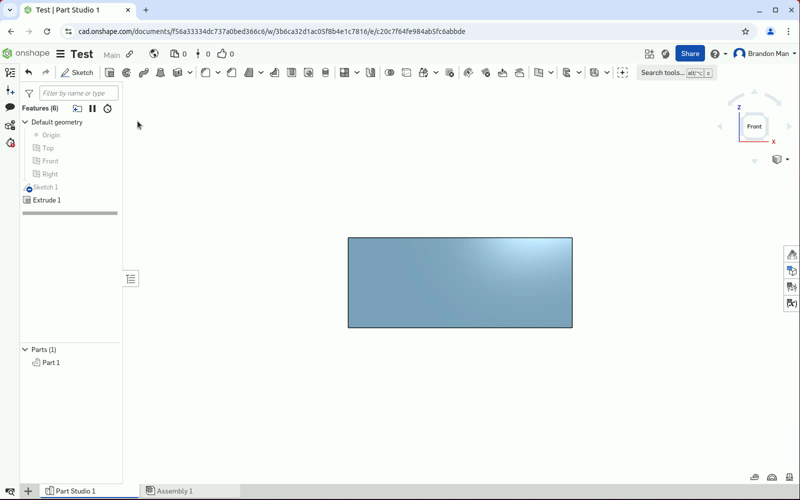
mouse_move(73, 189)
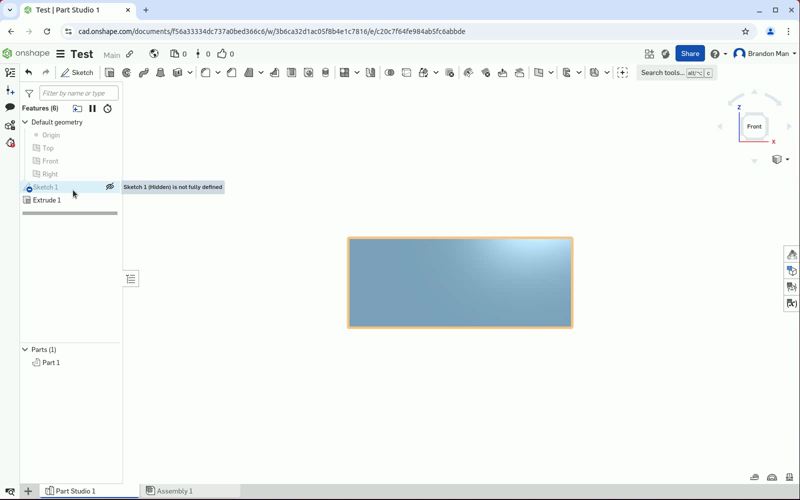
click(73, 189)
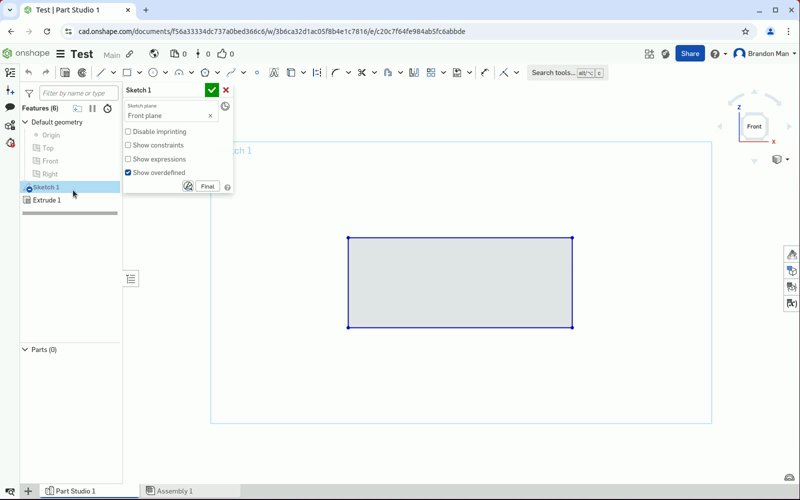
mouse_move(229, 92)
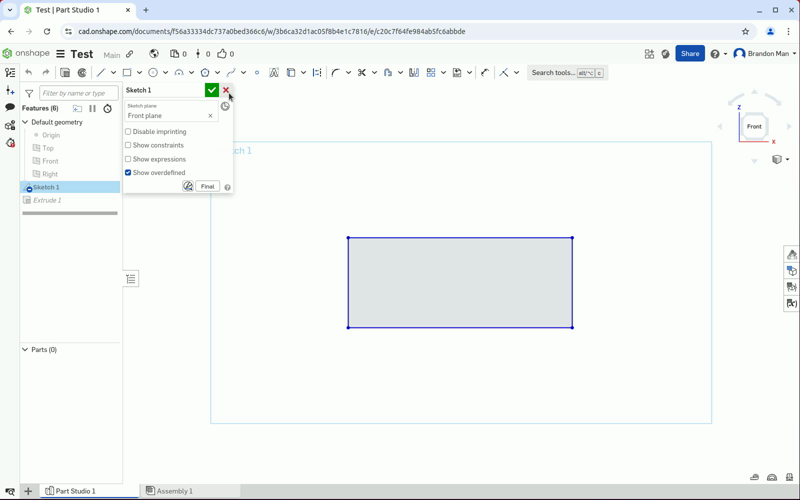
click(229, 92)
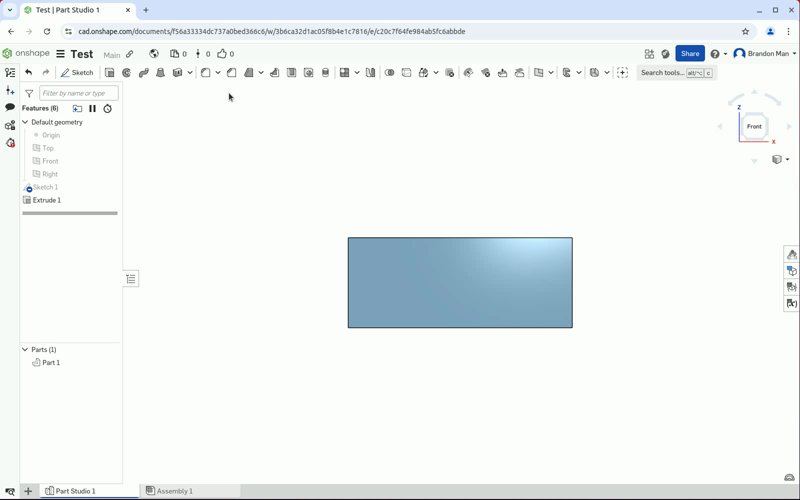
mouse_move(541, 75)
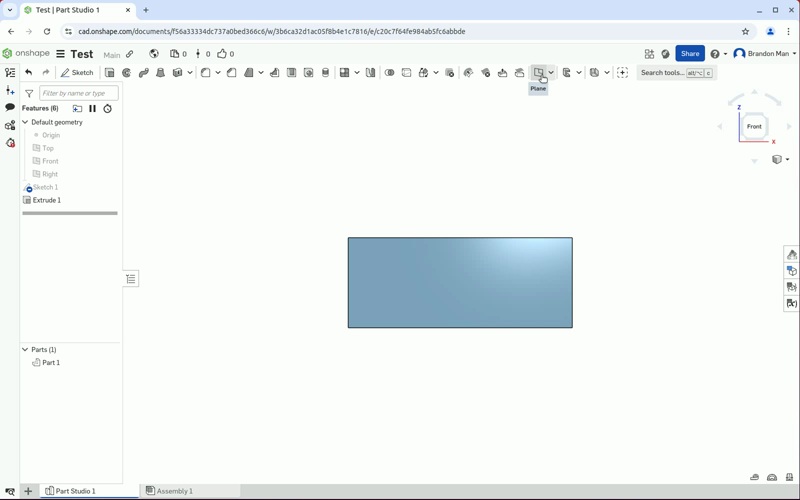
click(541, 75)
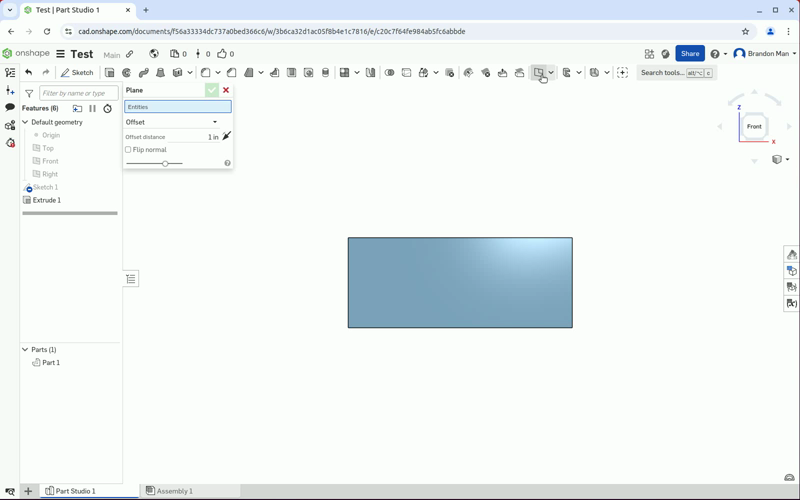
mouse_move(73, 163)
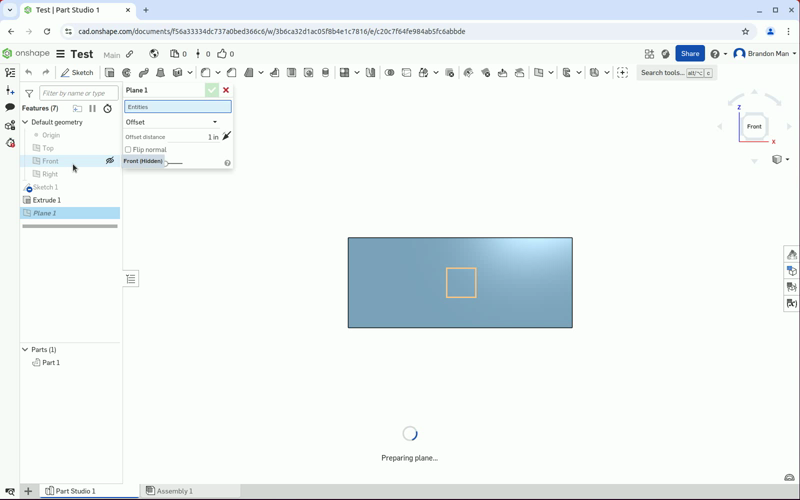
click(73, 163)
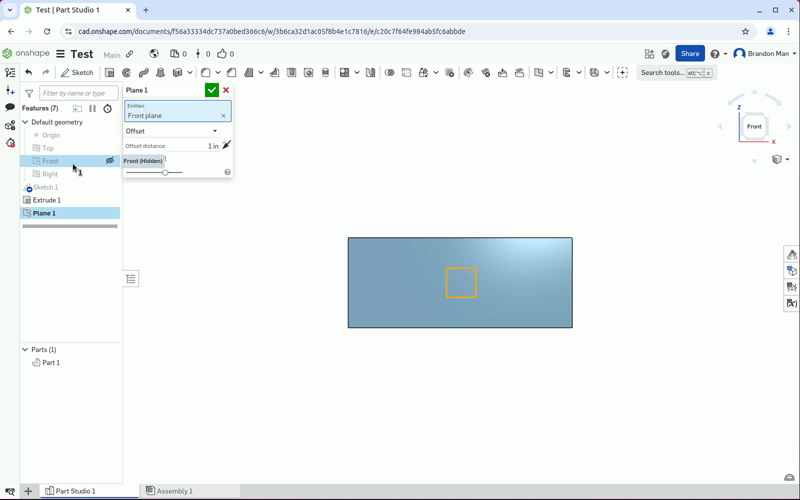
key(tab, 2)
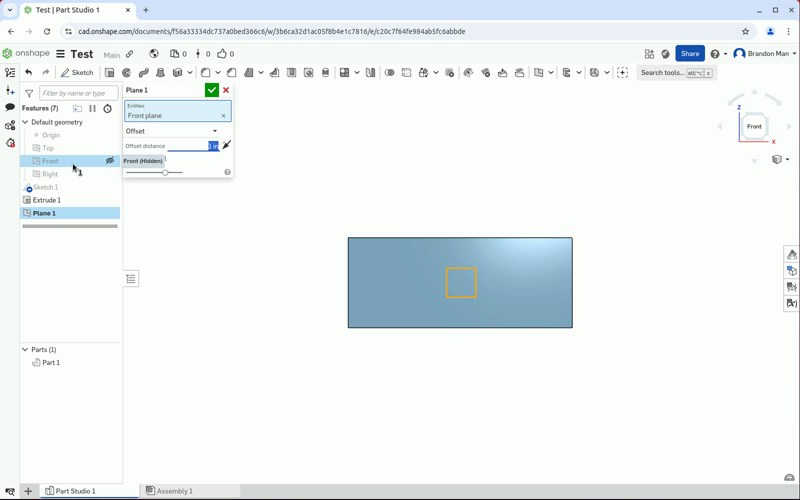
text(9.151)
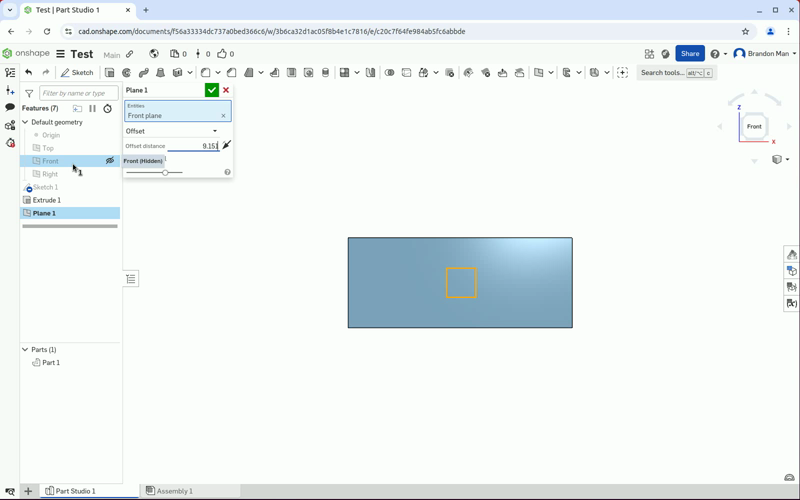
key(enter, 2)
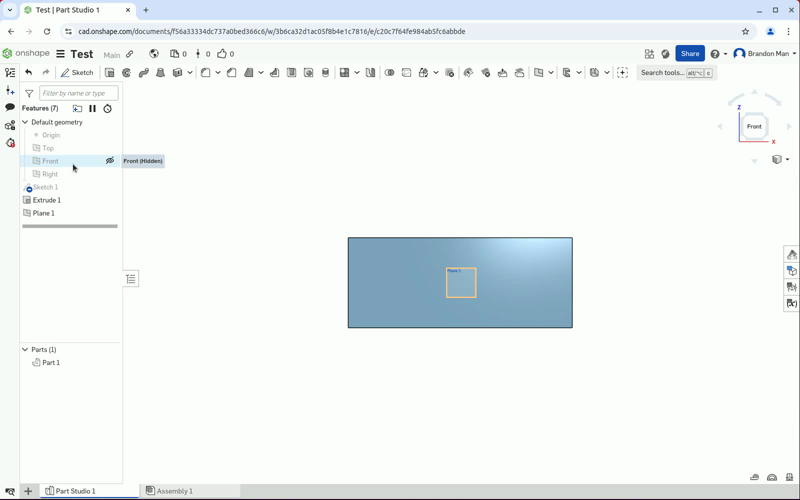
key(shift+s)
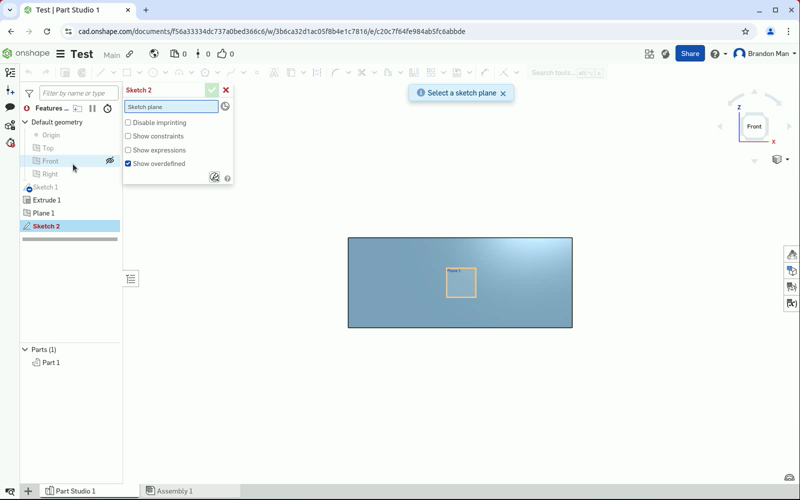
mouse_move(73, 215)
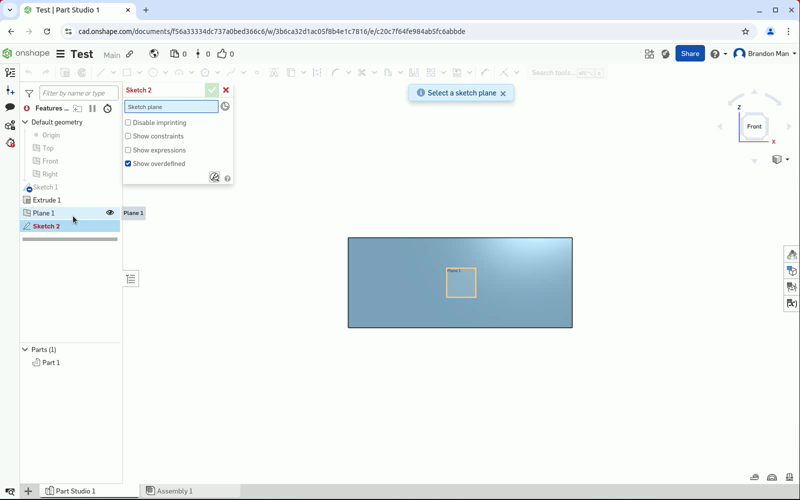
click(73, 215)
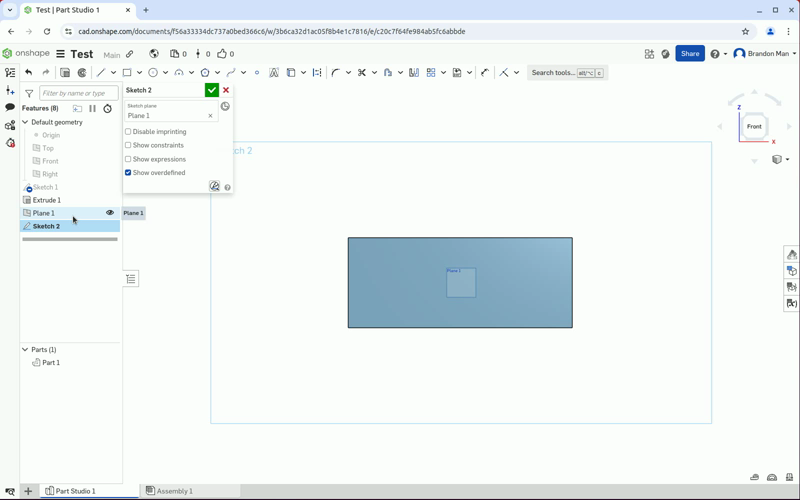
mouse_move(73, 352)
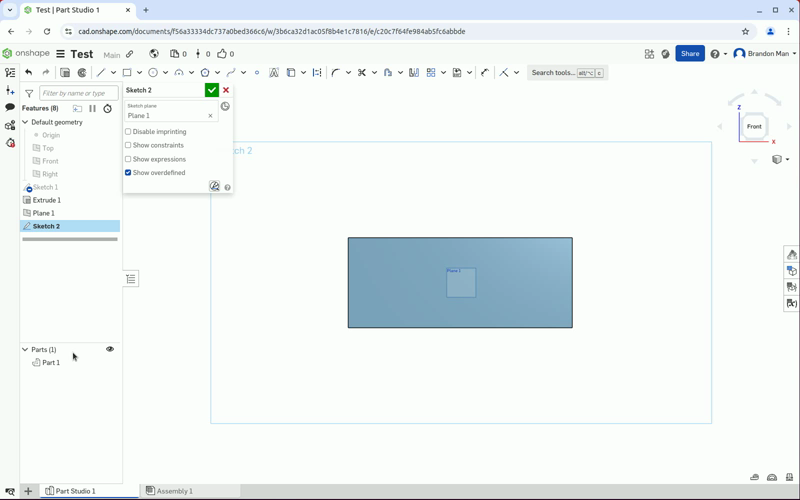
key(y)
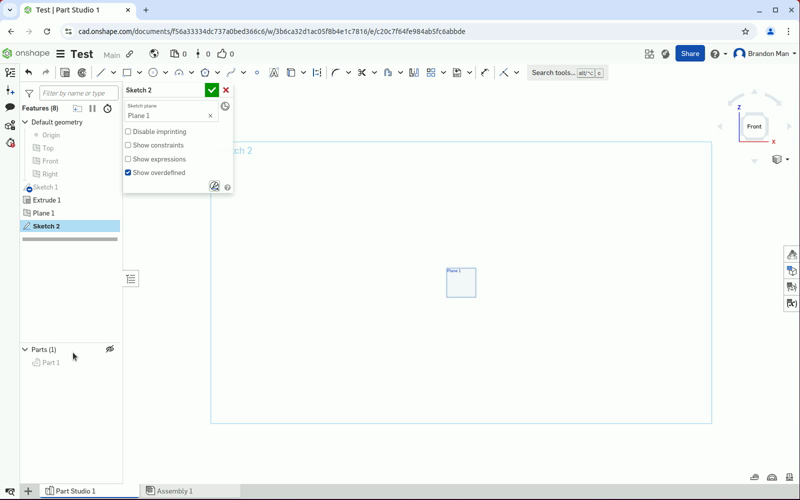
key(c)
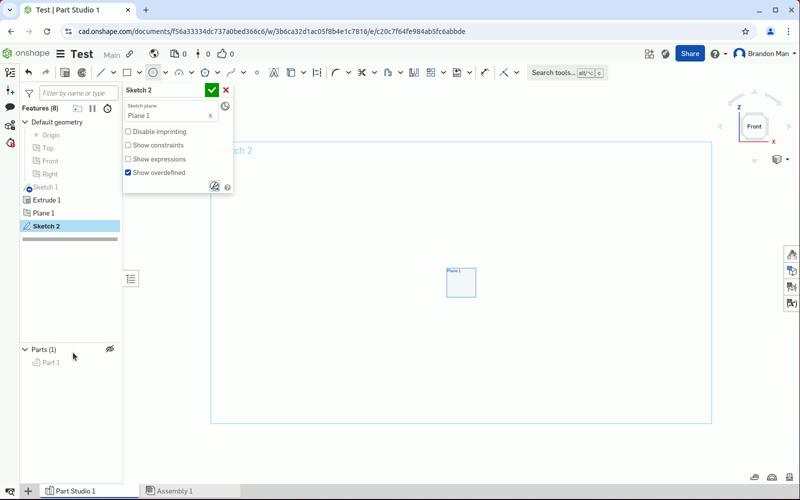
key_down(shift)
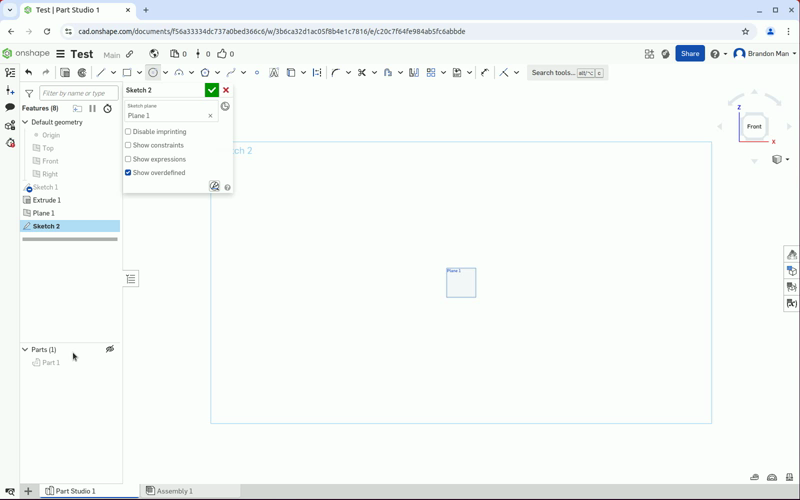
mouse_move(517, 282)
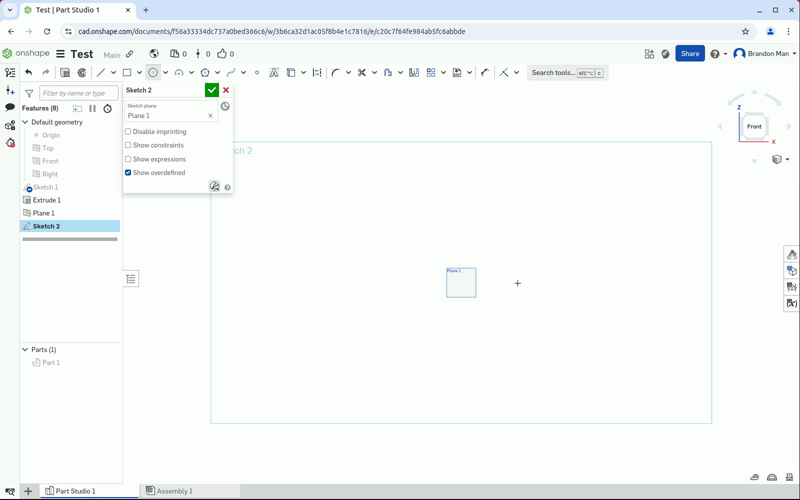
click(517, 282)
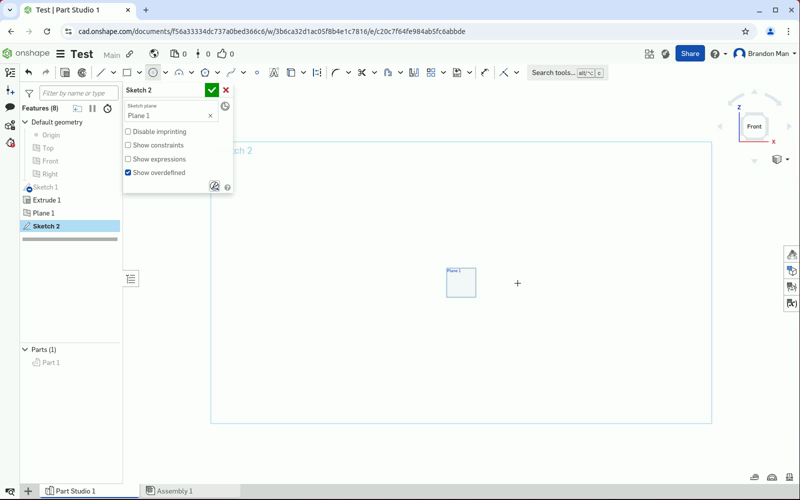
key_up(shift)
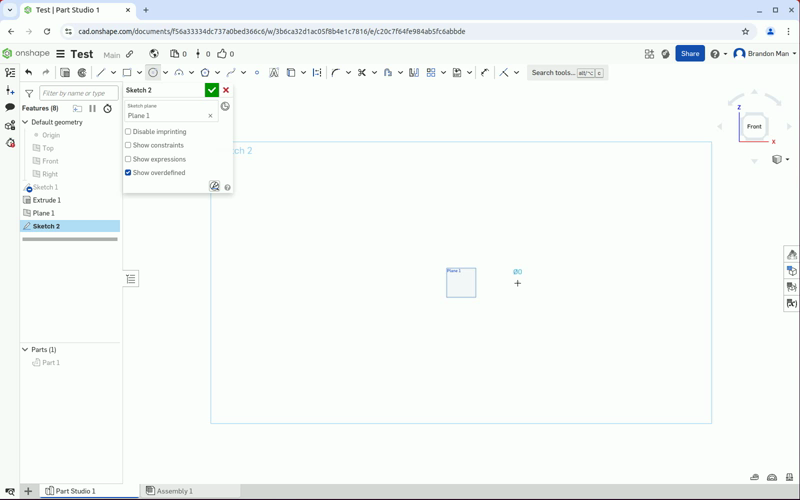
mouse_move(546, 282)
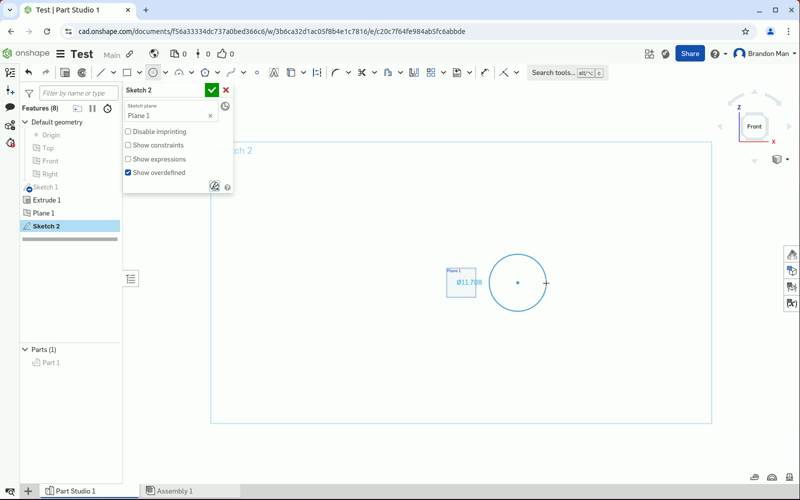
click(546, 282)
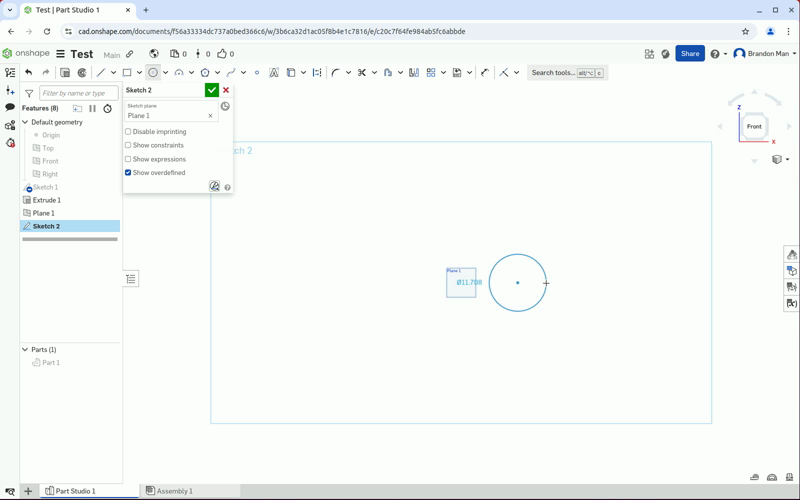
key(esc)
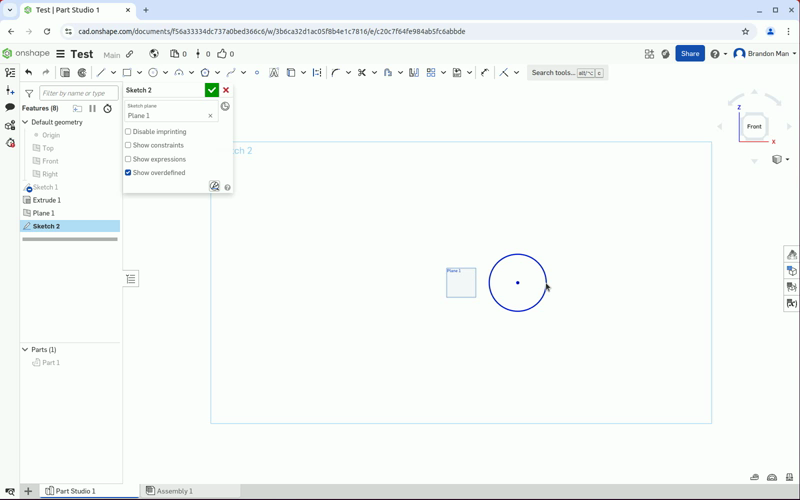
mouse_move(537, 291)
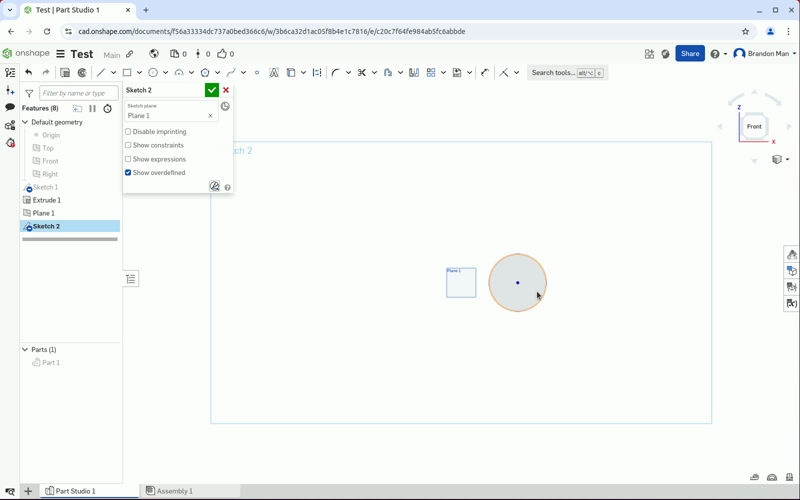
click(537, 291)
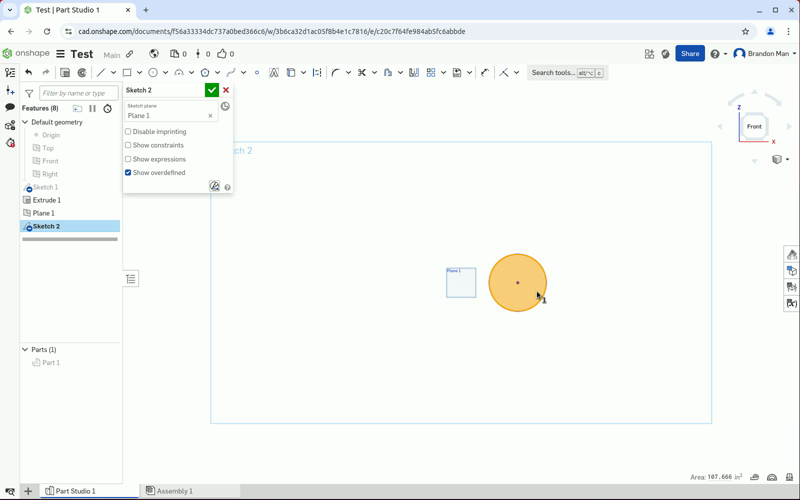
mouse_move(73, 352)
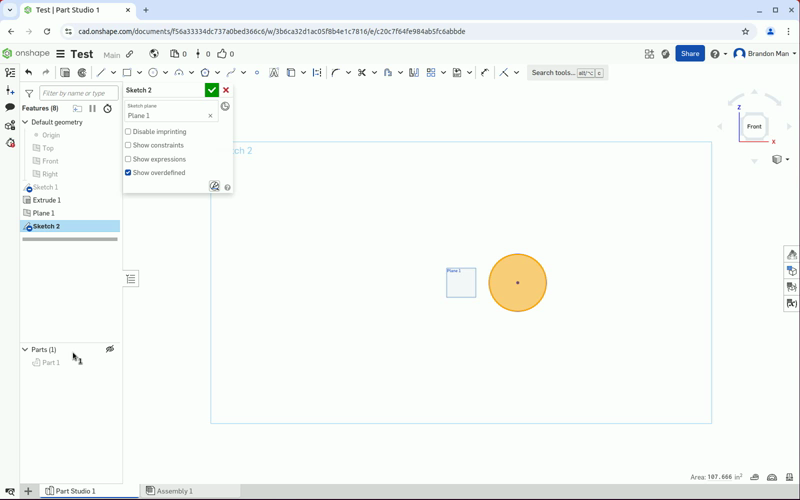
key(shift+y)
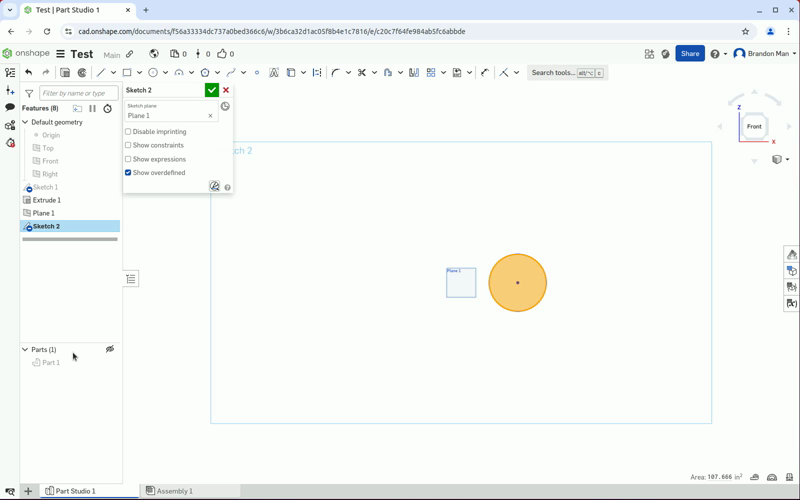
key(shift+e)
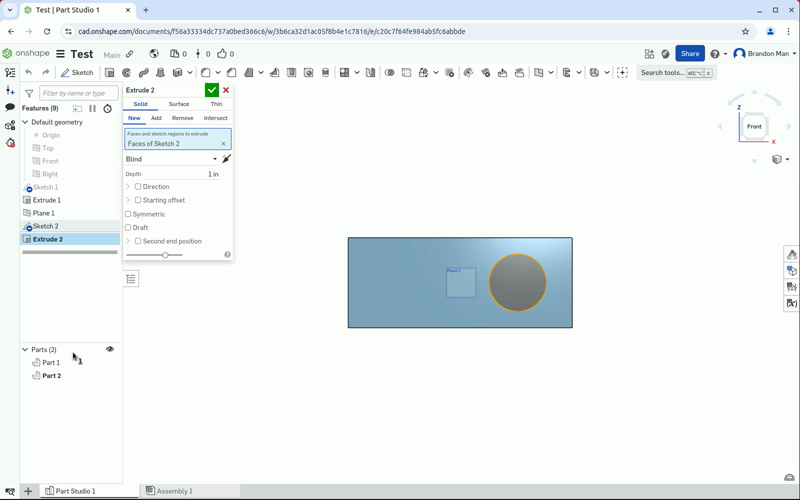
mouse_move(143, 106)
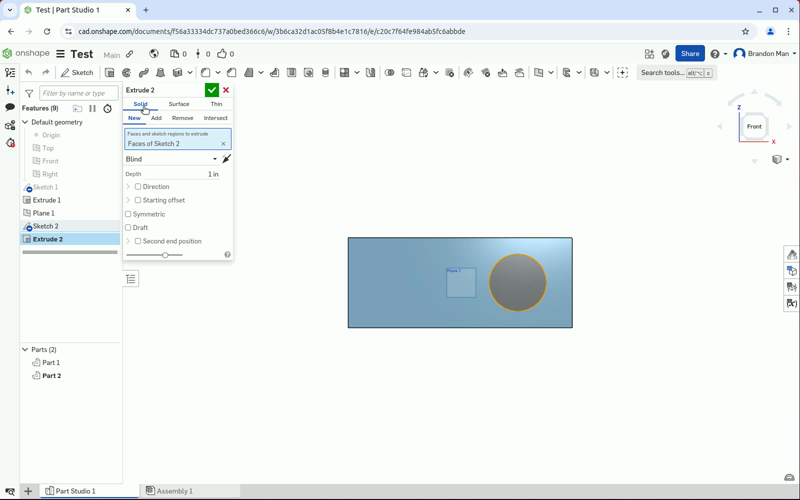
click(143, 106)
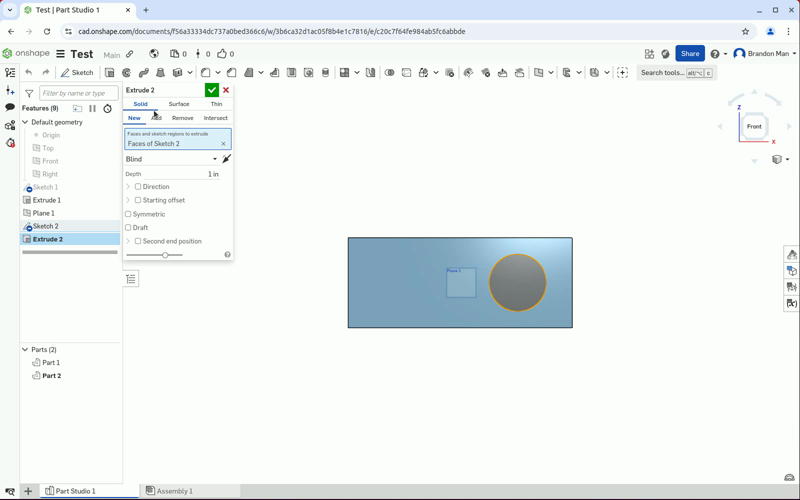
mouse_move(186, 120)
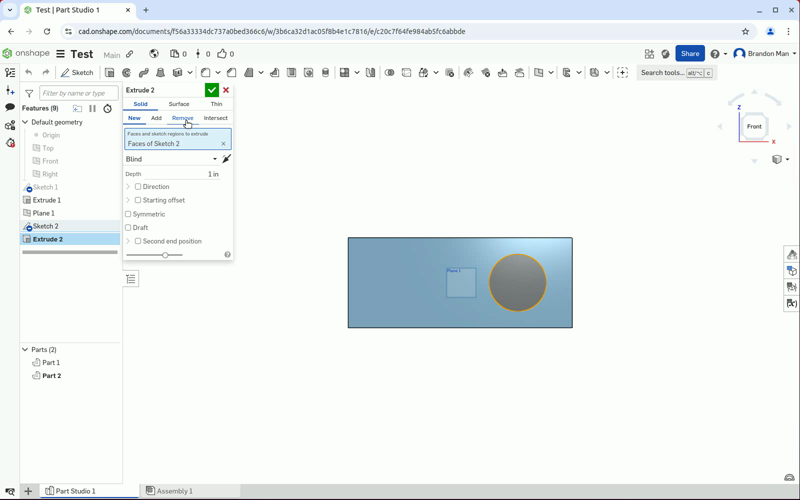
click(186, 120)
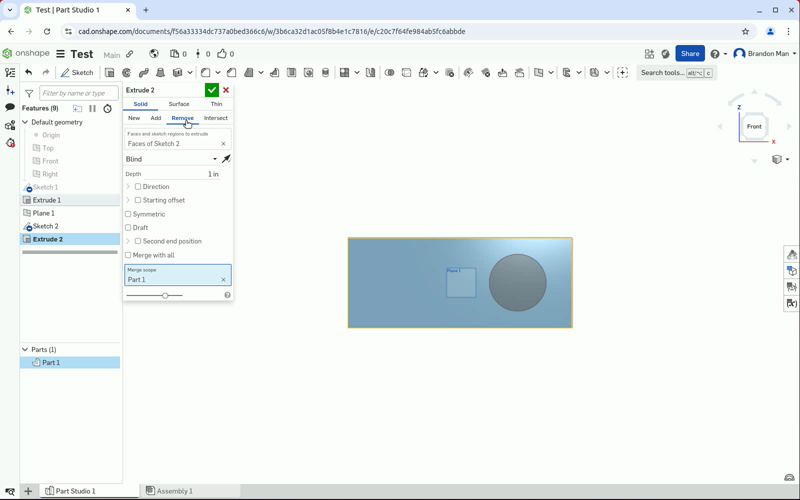
key(tab, 4)
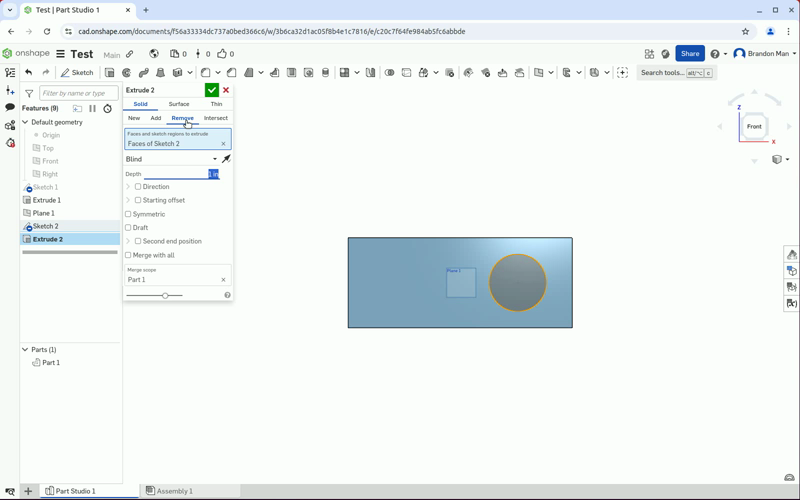
text(9.148)
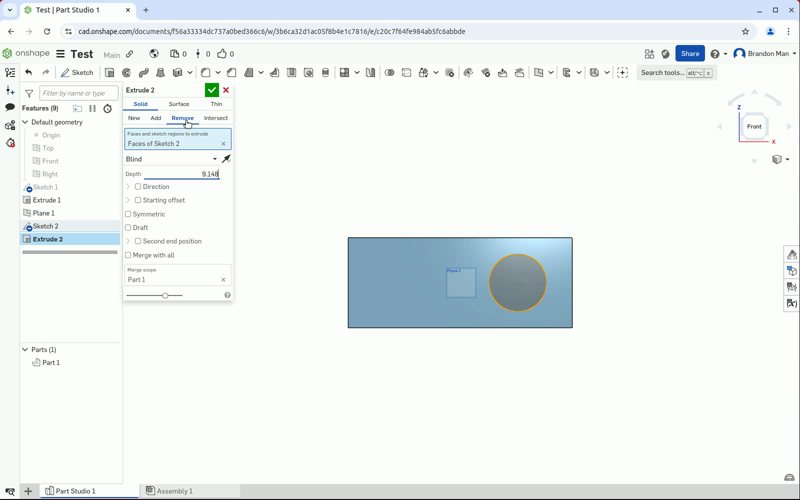
key(tab, 3)
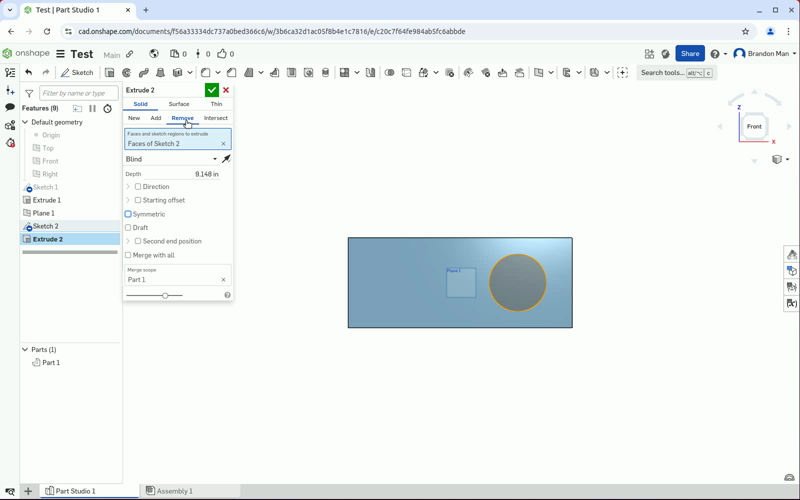
key(space)
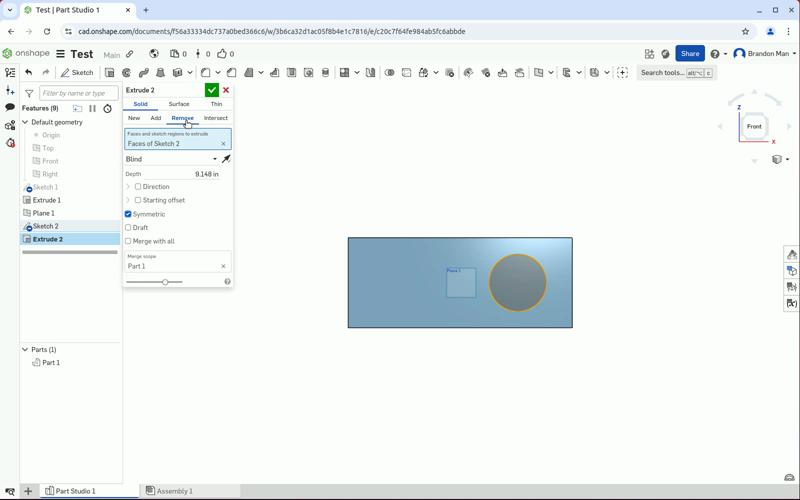
key(tab, 2)
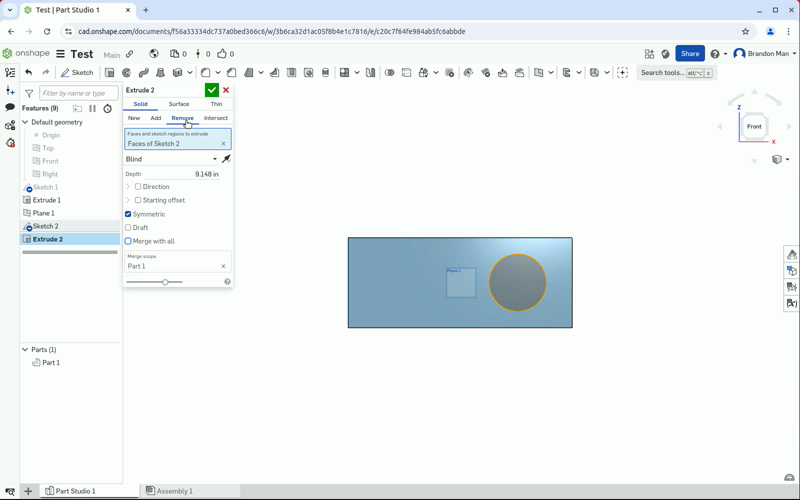
key(space)
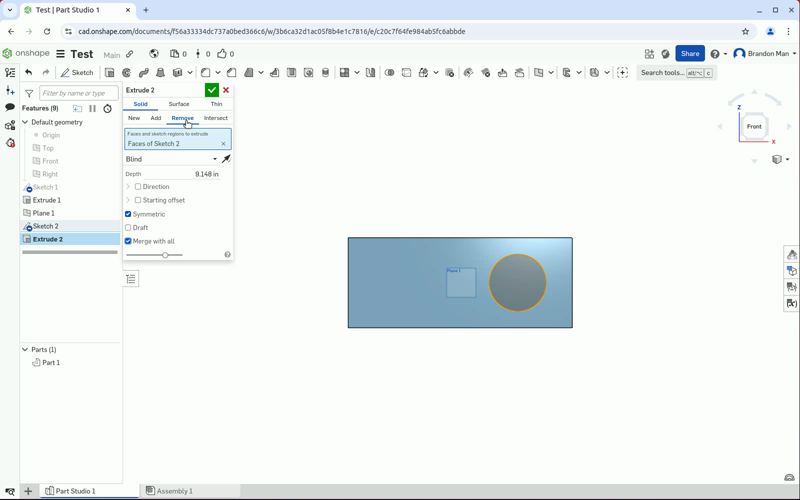
key(enter)
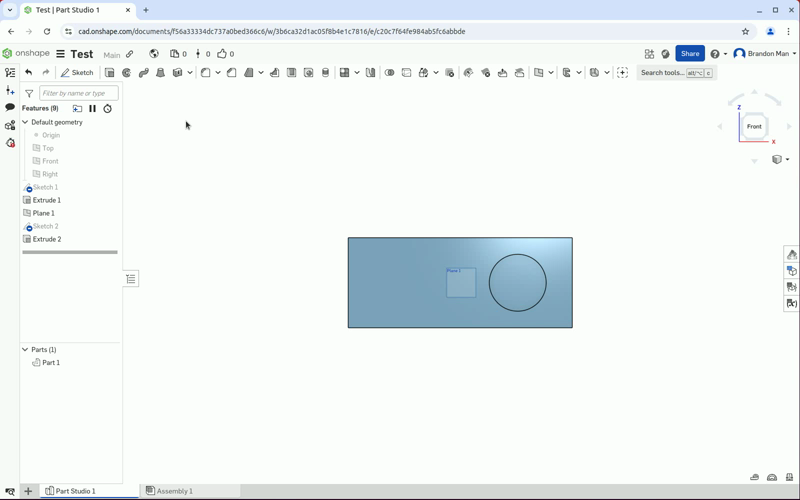
key(shift+h)
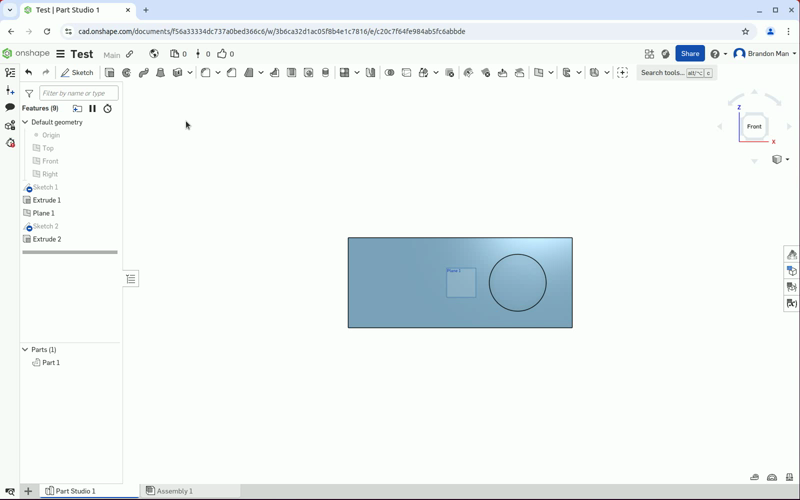
key(shift+h)
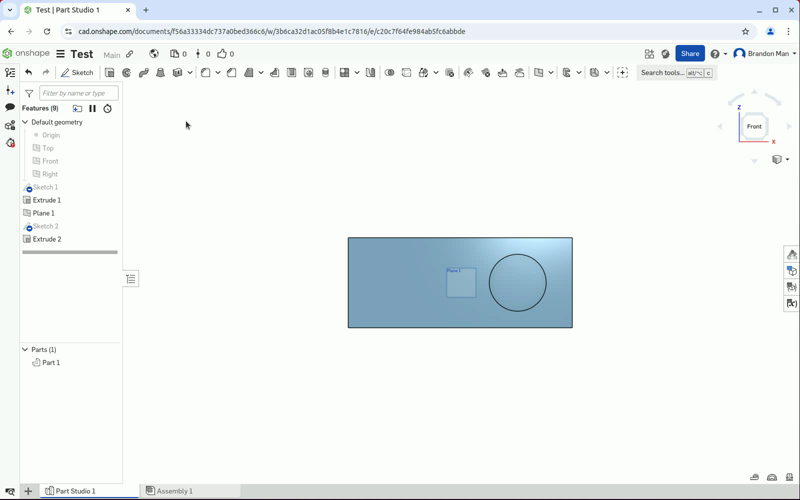
mouse_move(73, 189)
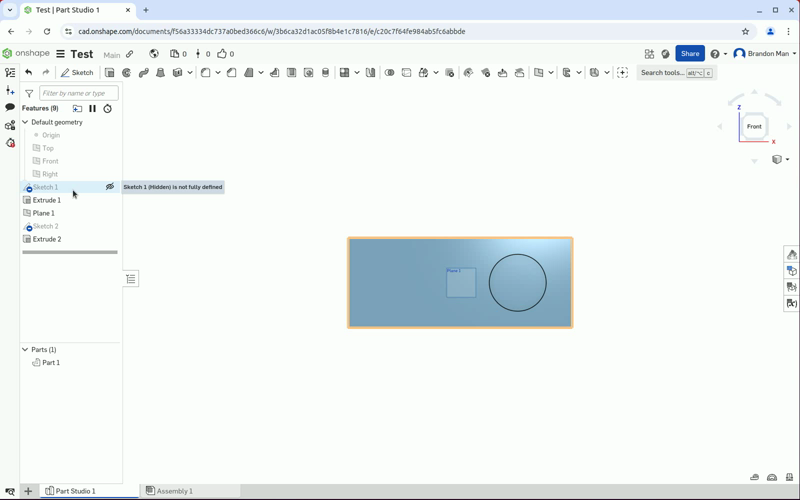
click(73, 189)
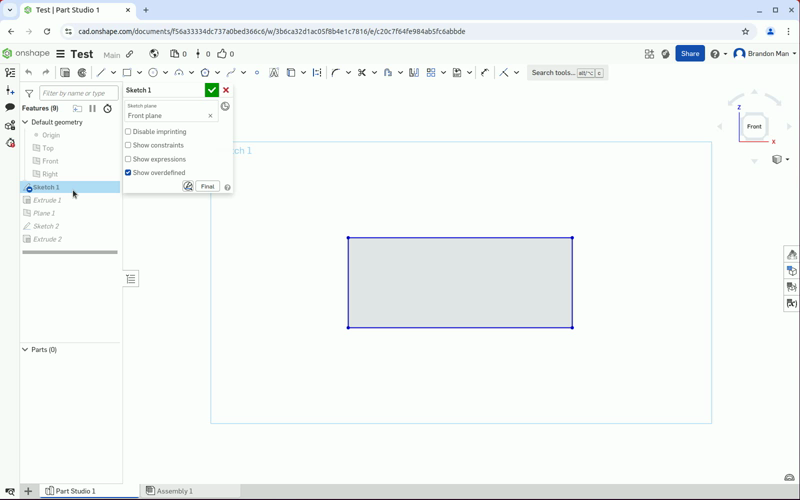
mouse_move(229, 92)
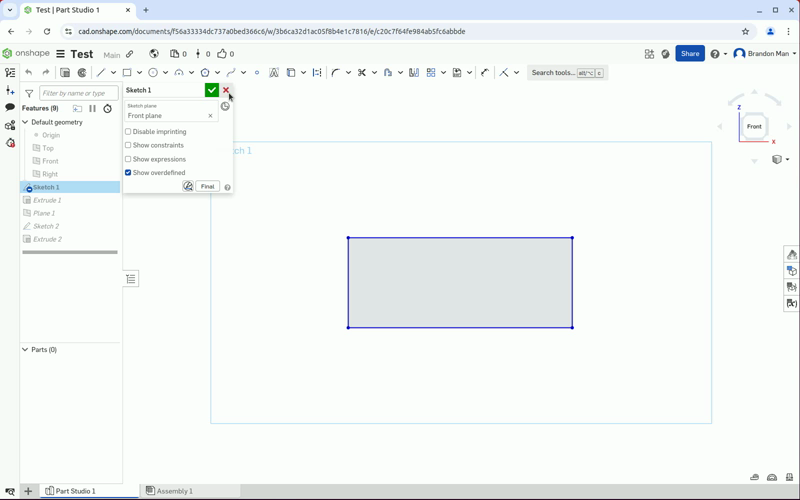
click(229, 92)
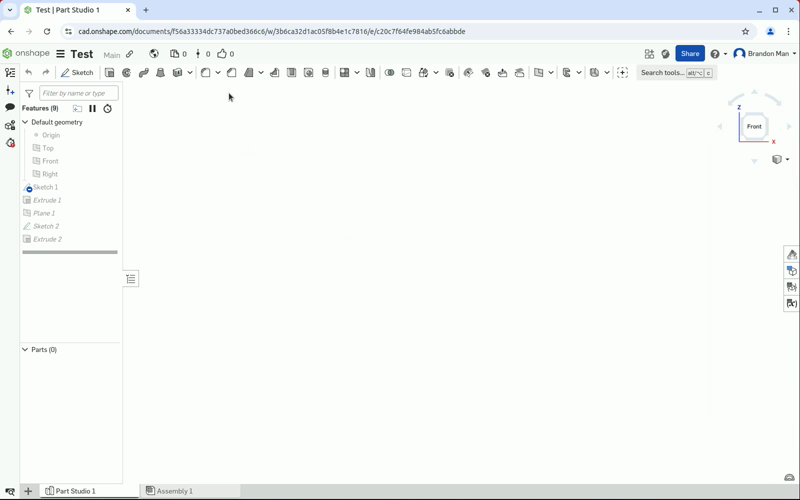
key(shift+s)
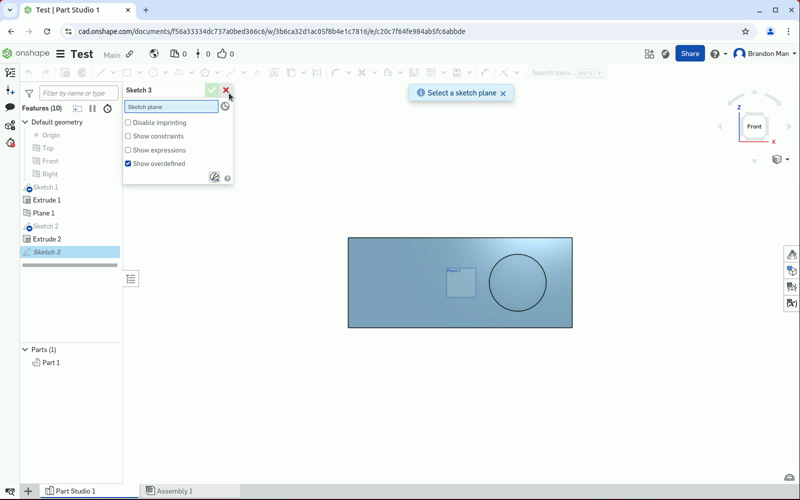
mouse_move(73, 215)
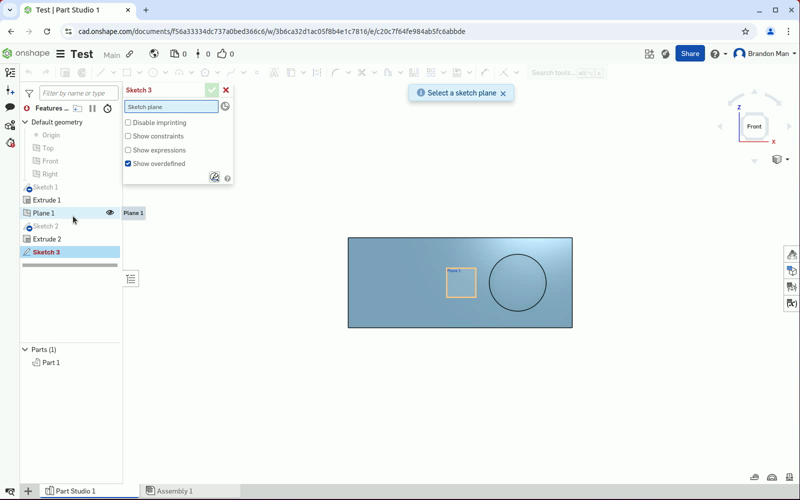
click(73, 215)
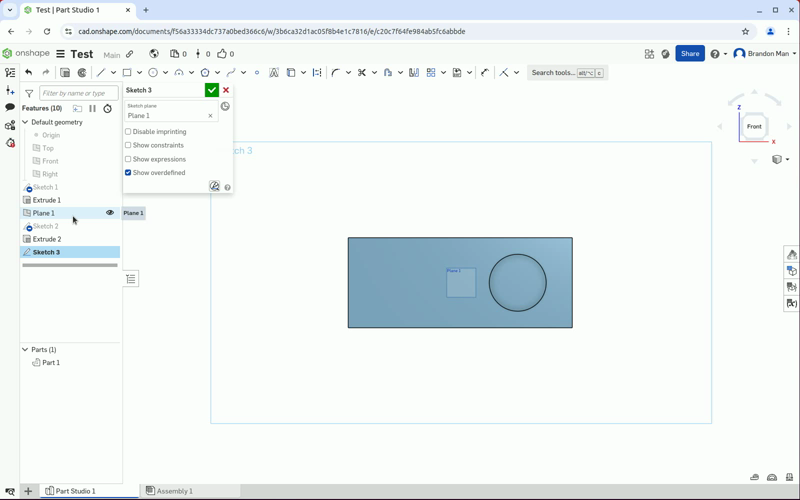
mouse_move(73, 352)
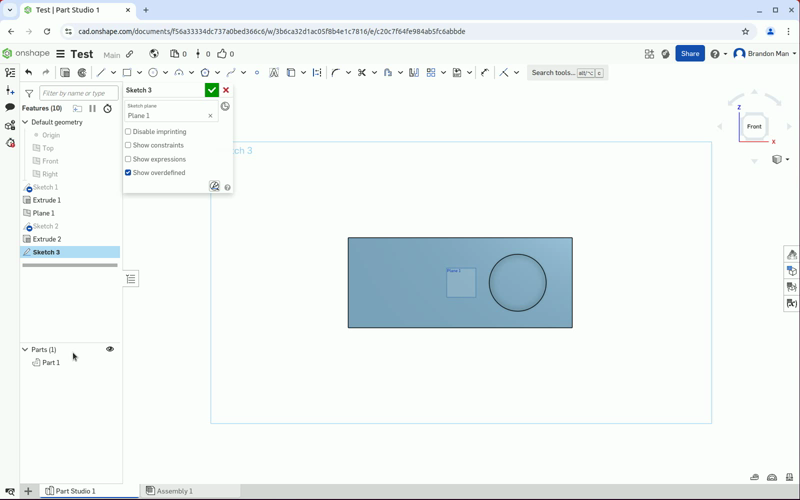
key(y)
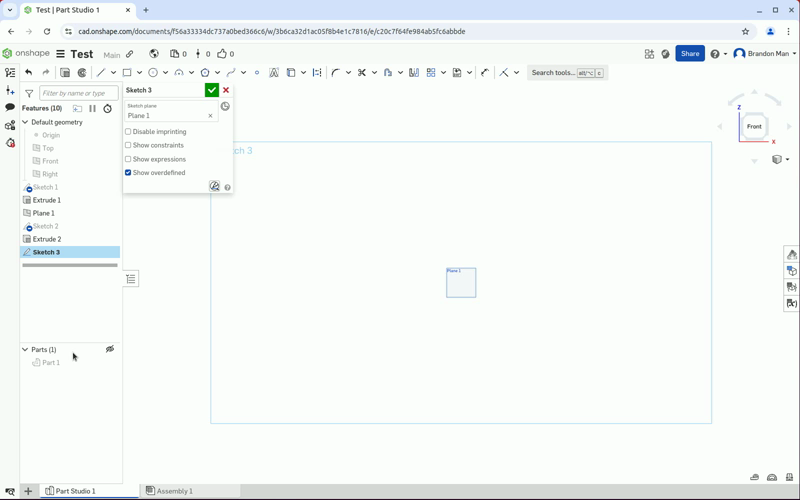
key(c)
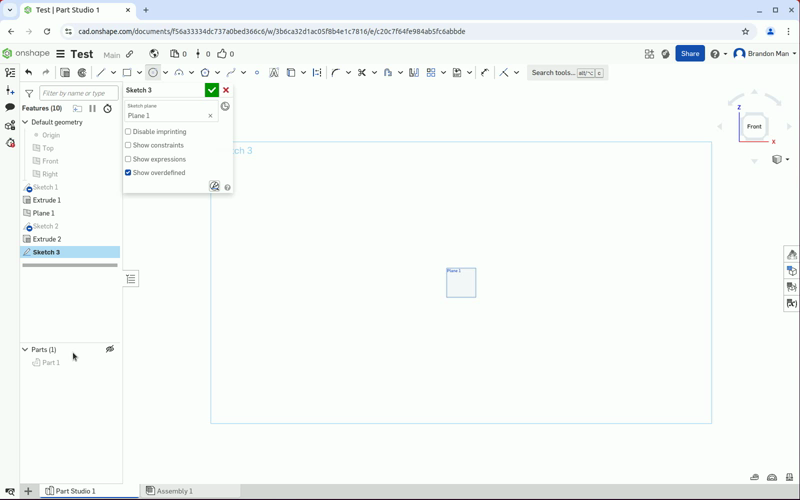
key_down(shift)
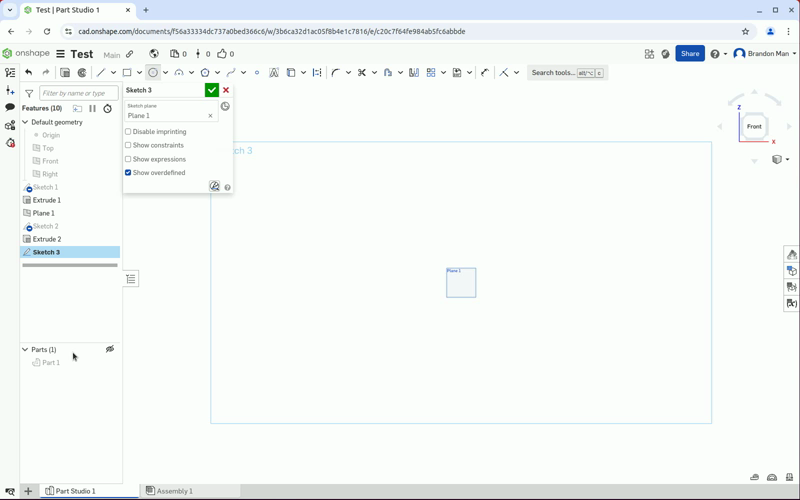
mouse_move(405, 284)
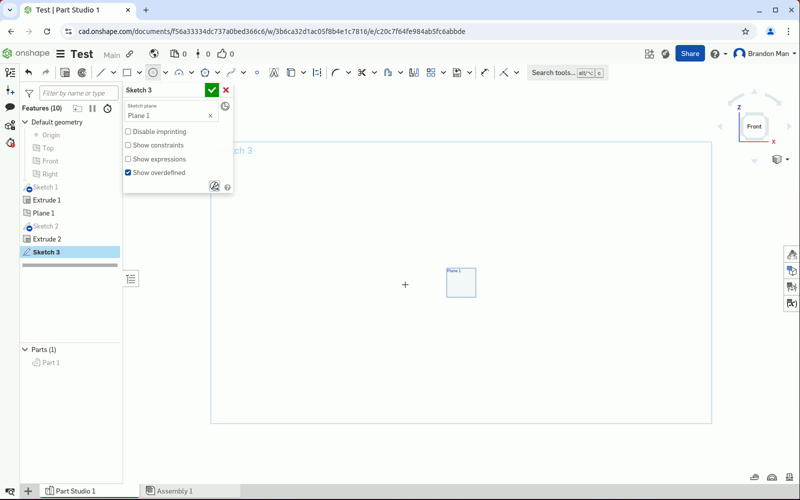
click(405, 284)
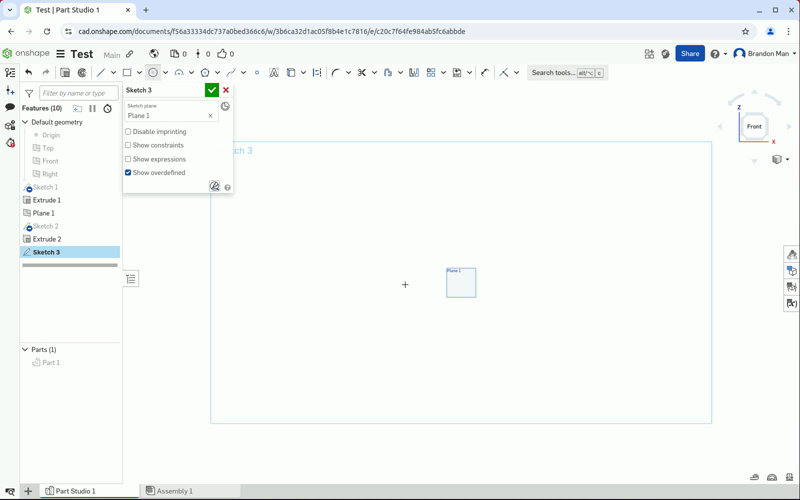
key_up(shift)
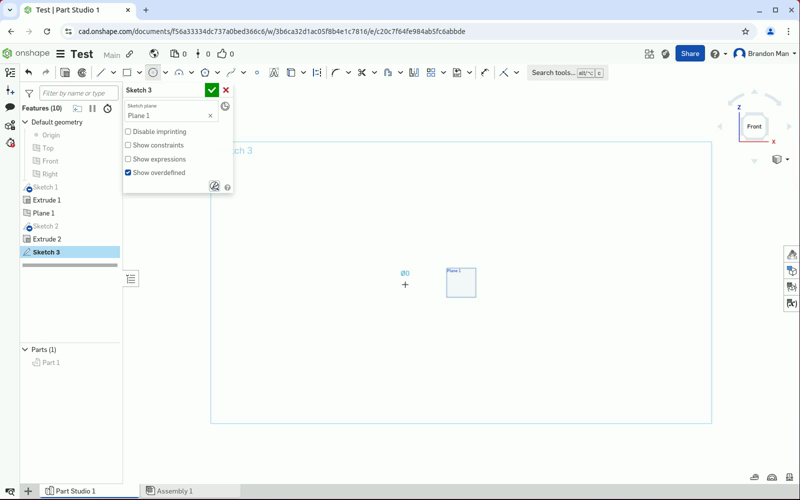
mouse_move(433, 284)
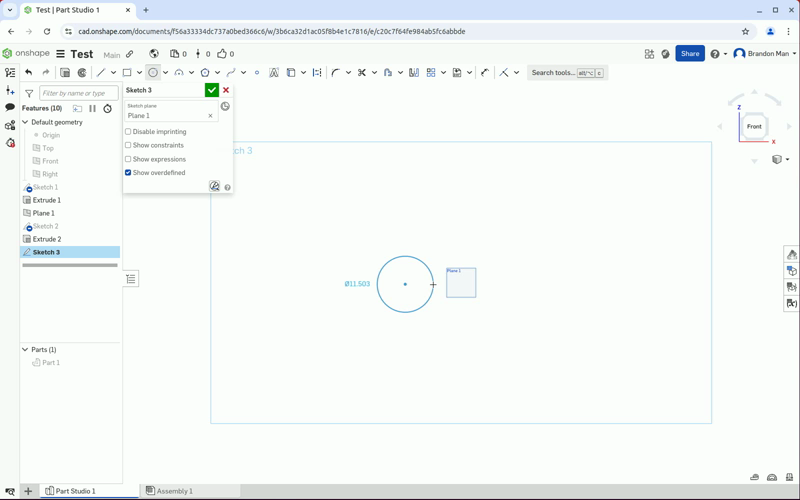
click(433, 284)
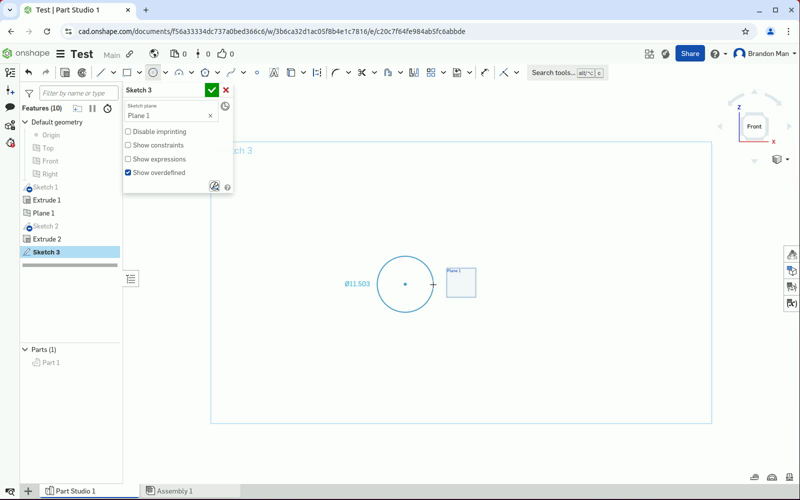
key(esc)
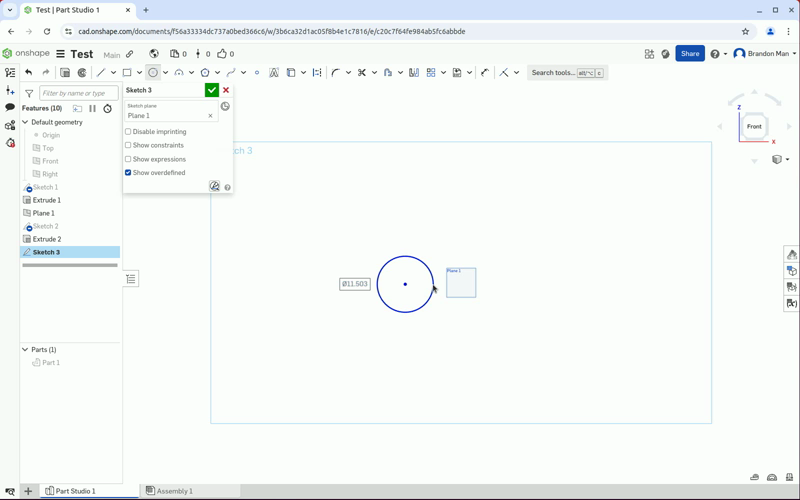
mouse_move(416, 267)
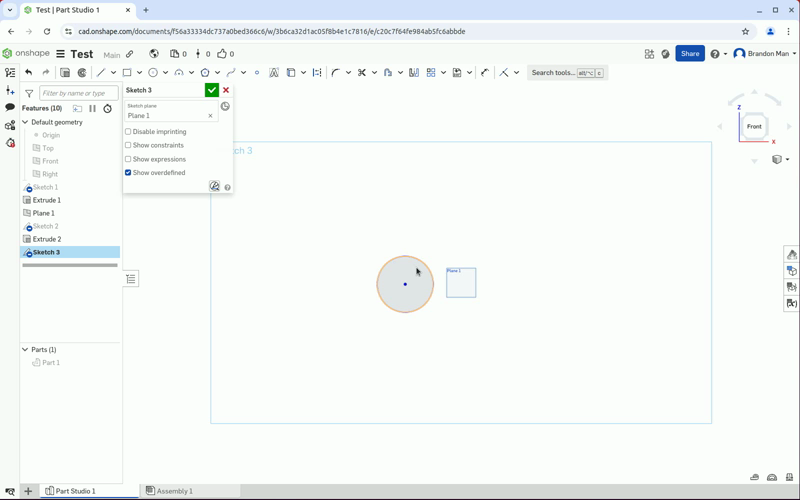
click(416, 267)
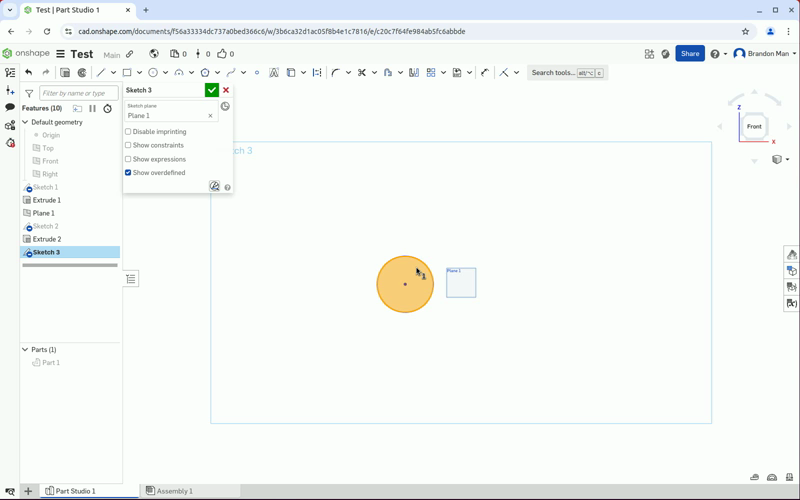
mouse_move(73, 352)
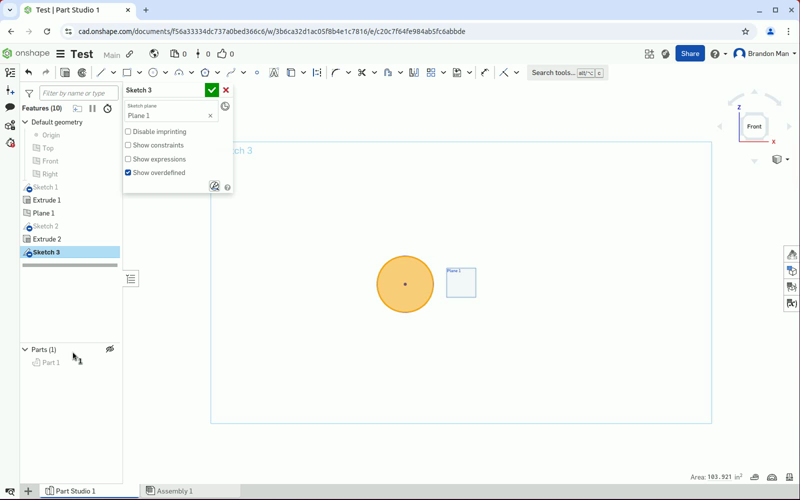
key(shift+y)
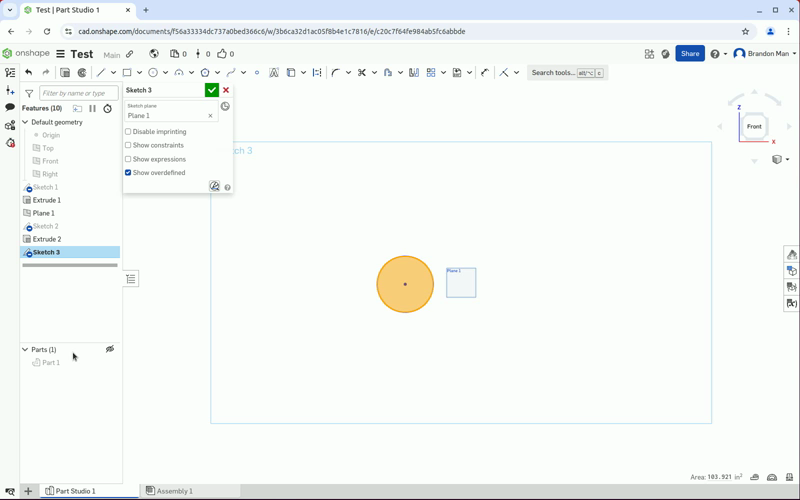
key(shift+e)
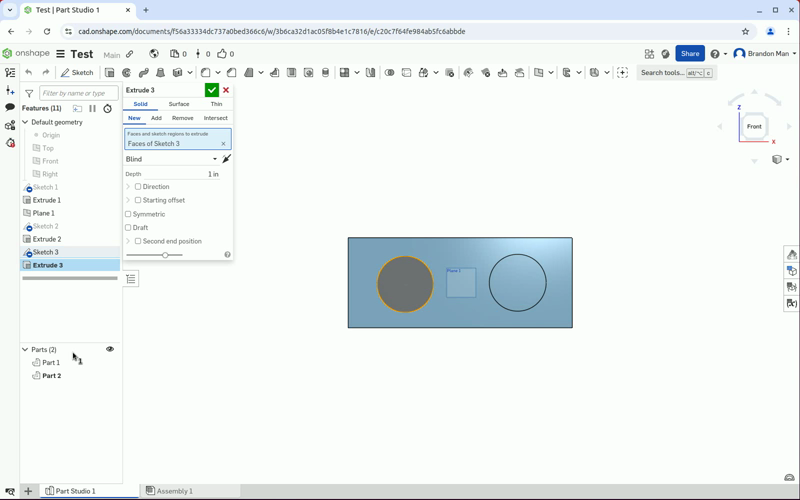
mouse_move(143, 106)
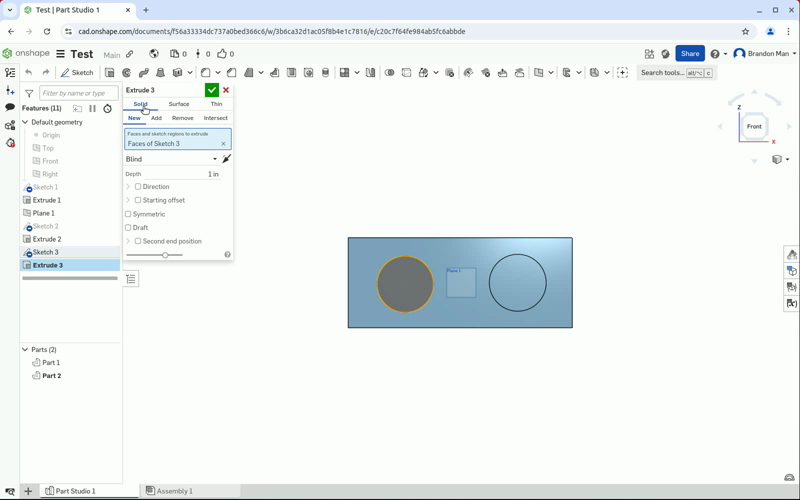
click(143, 106)
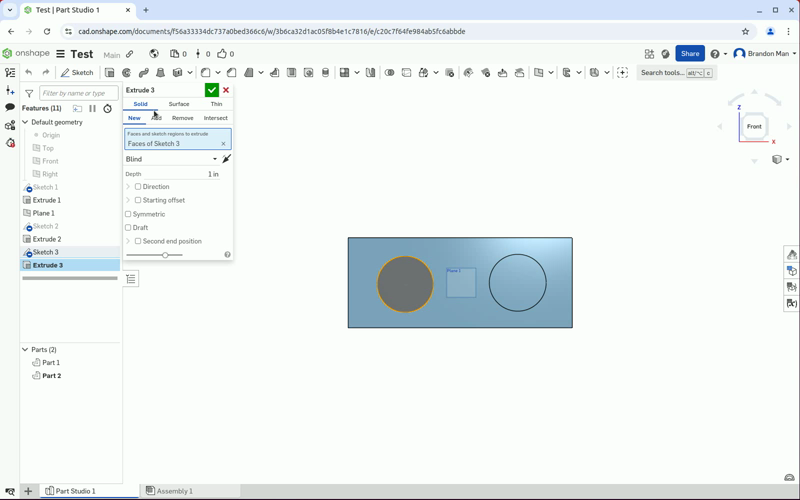
mouse_move(186, 120)
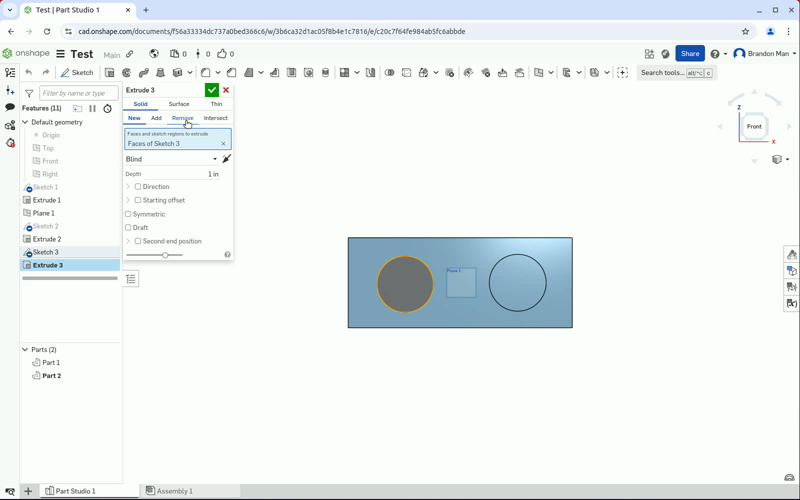
click(186, 120)
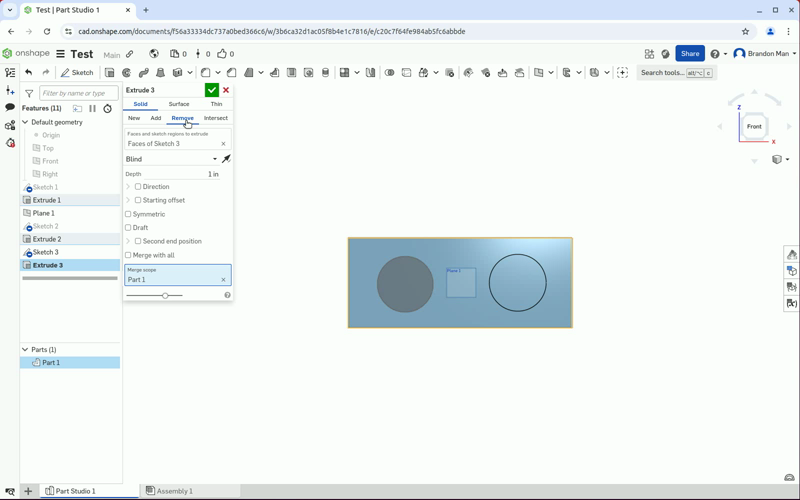
key(tab, 4)
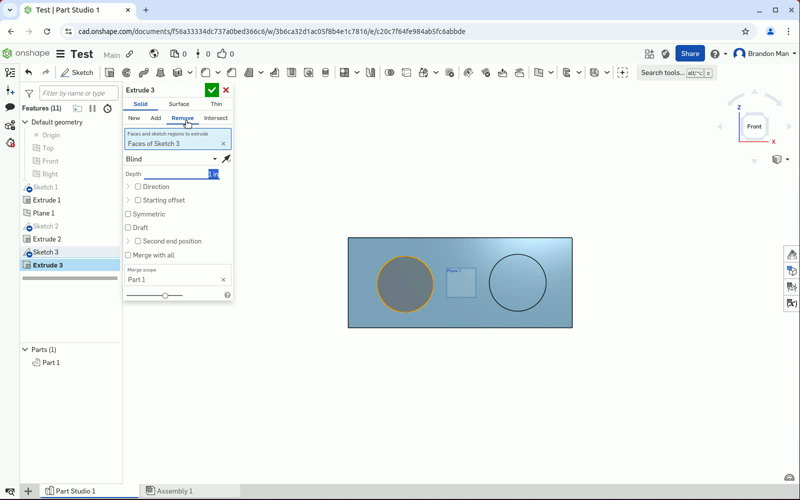
text(9.148)
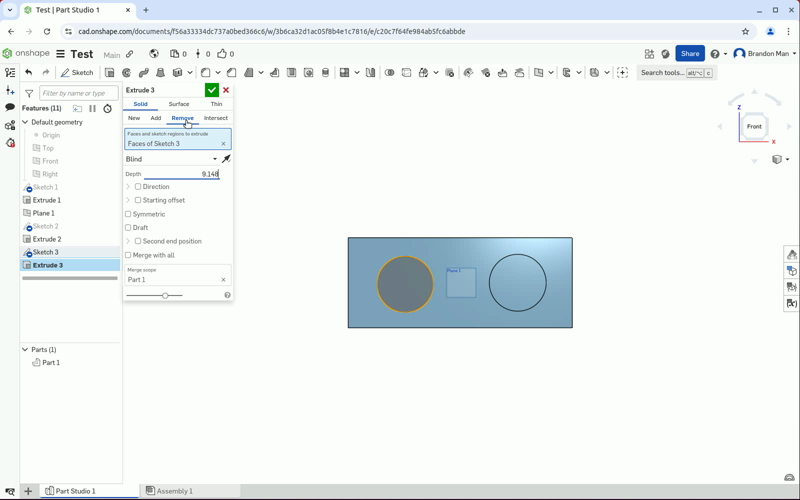
key(tab, 3)
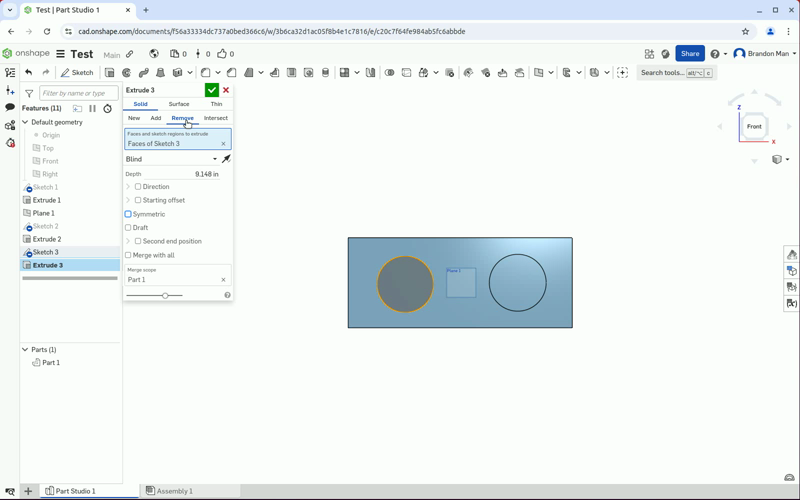
key(space)
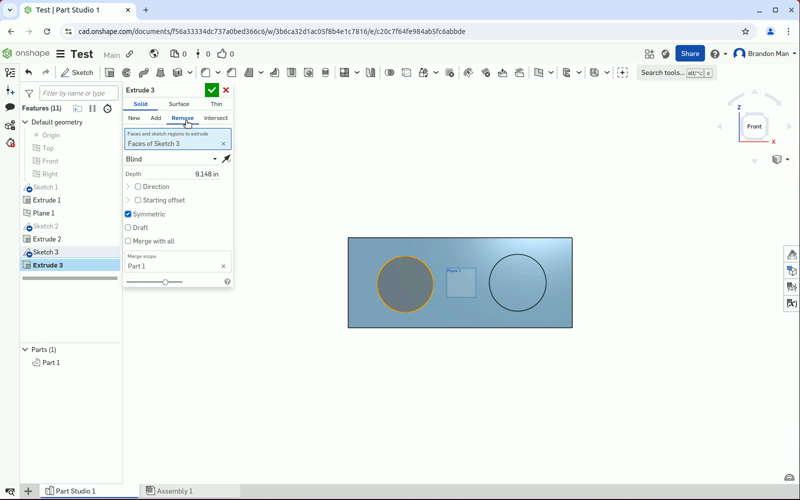
key(tab, 2)
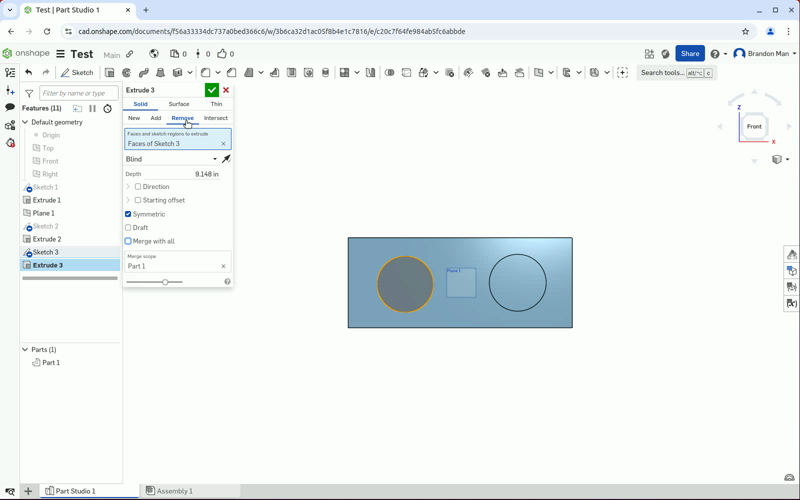
key(space)
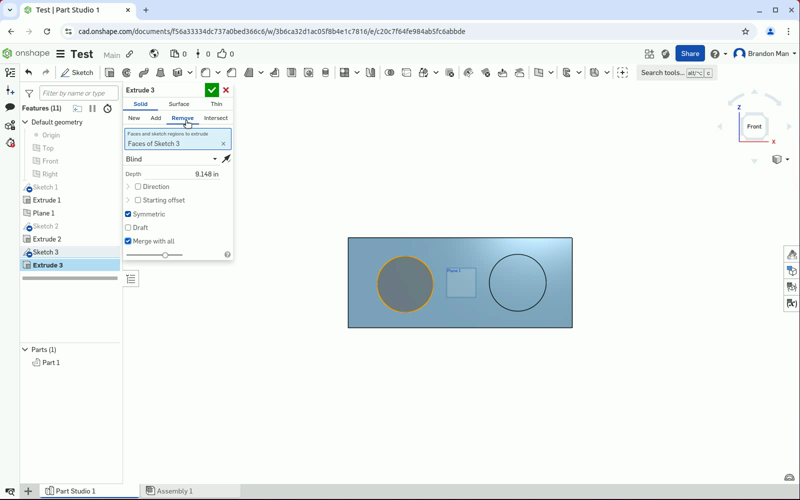
key(enter)
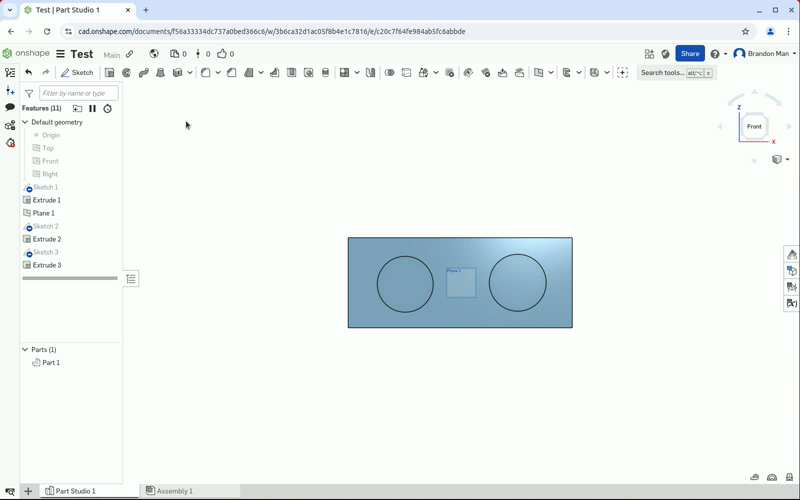
key(shift+h)
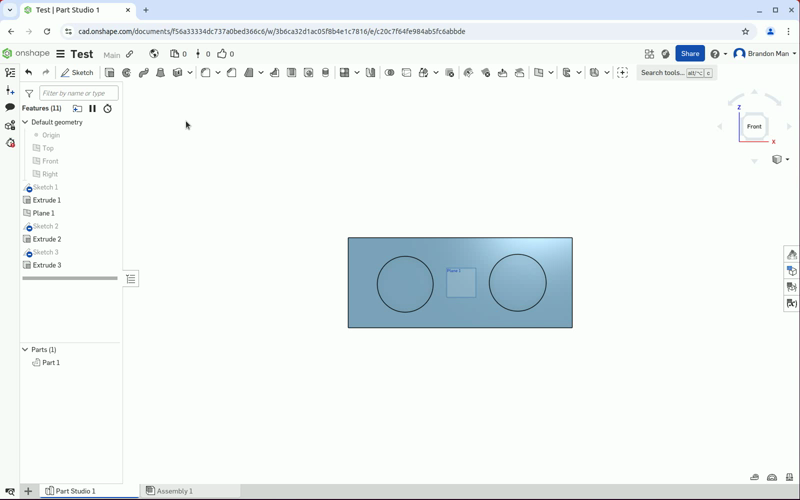
key(shift+h)
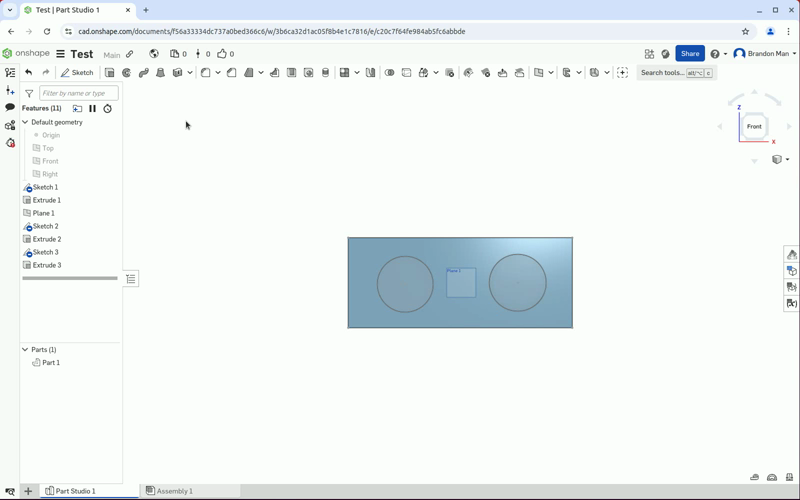
key(shift+7)
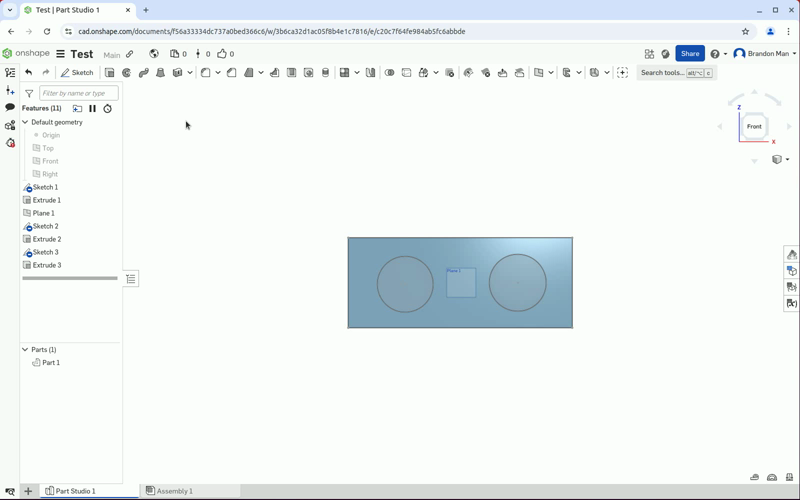
key(left, 2)
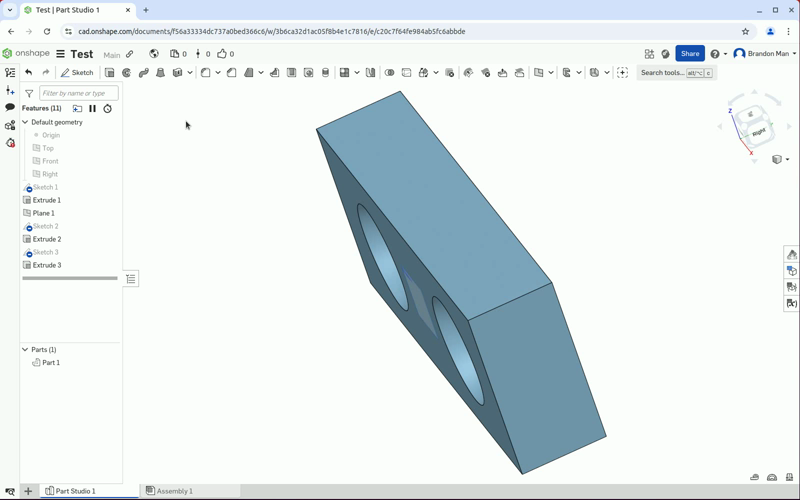
key(down, 2)
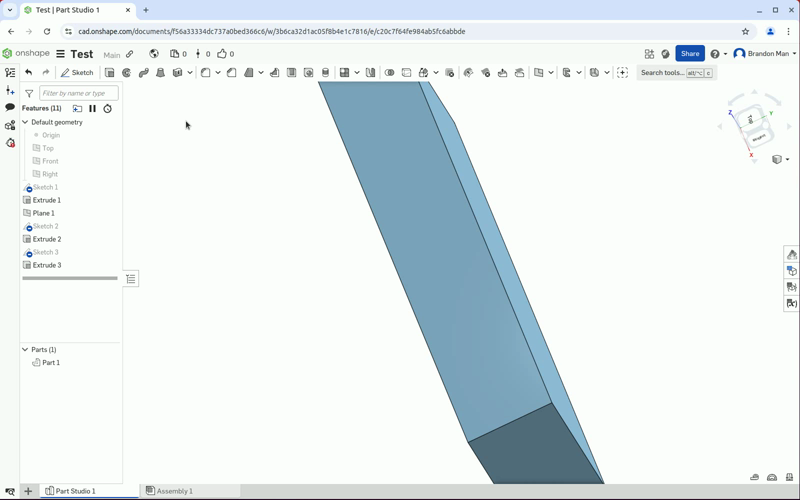
key(up, 2)
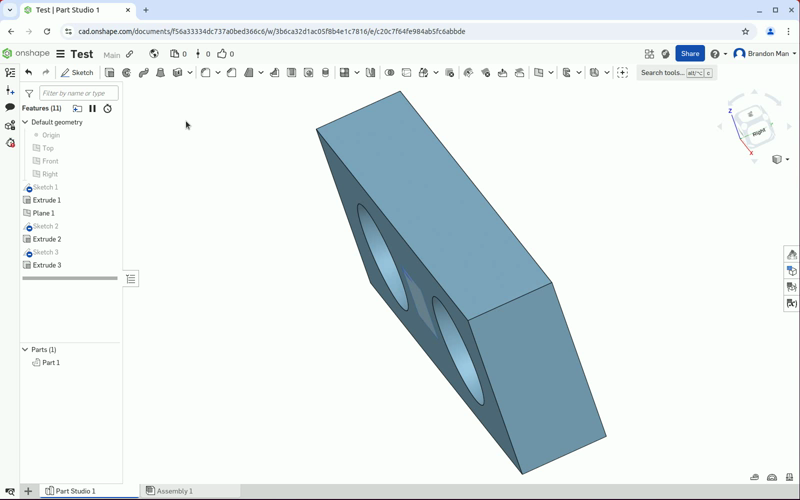
key(right, 2)
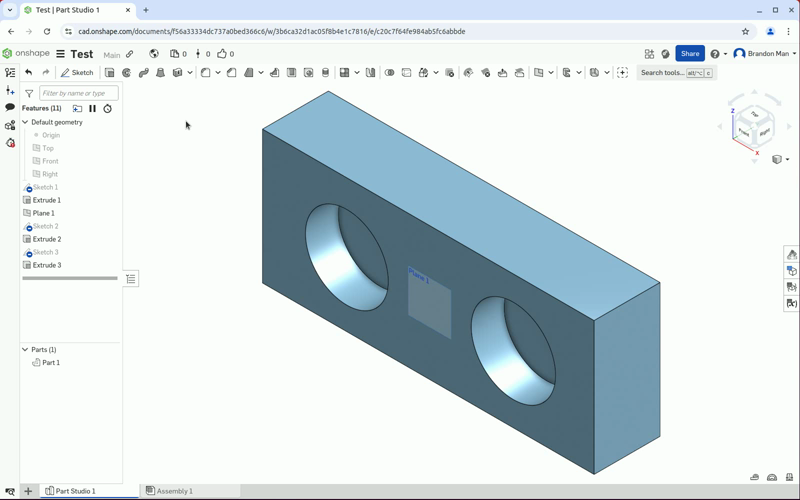
mouse_move(73, 189)
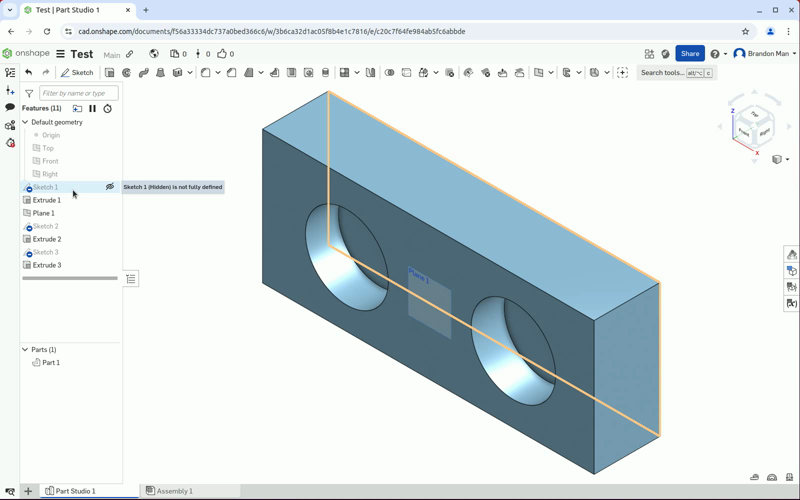
click(73, 189)